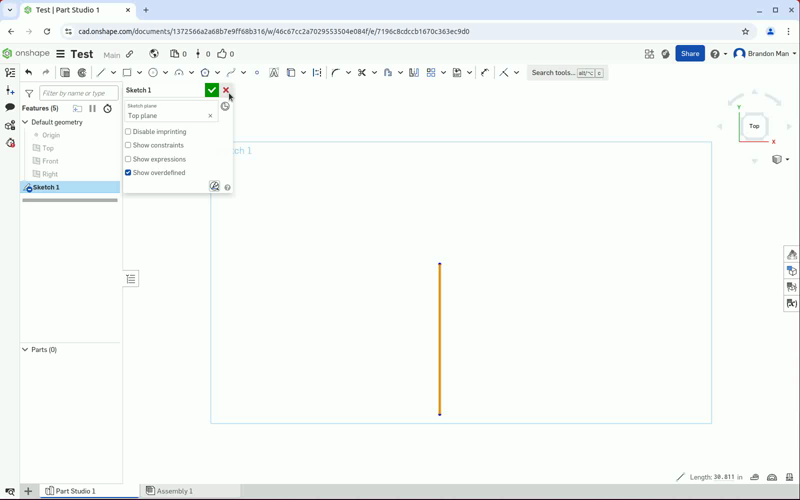
key(shift+h)
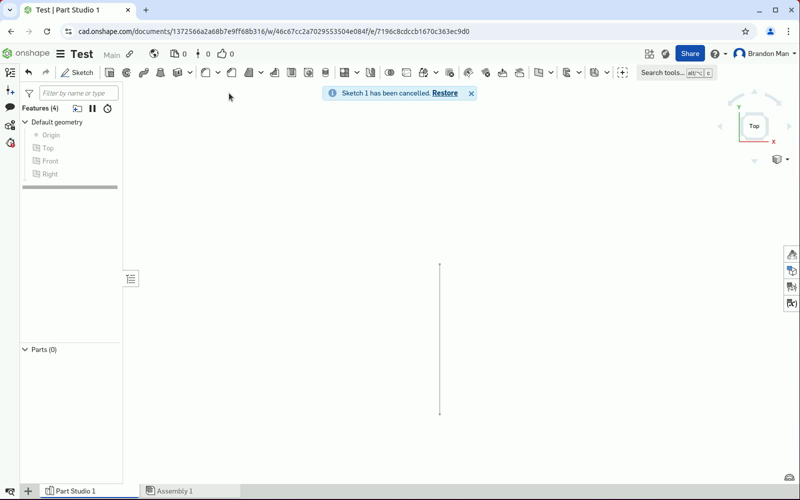
mouse_move(73, 352)
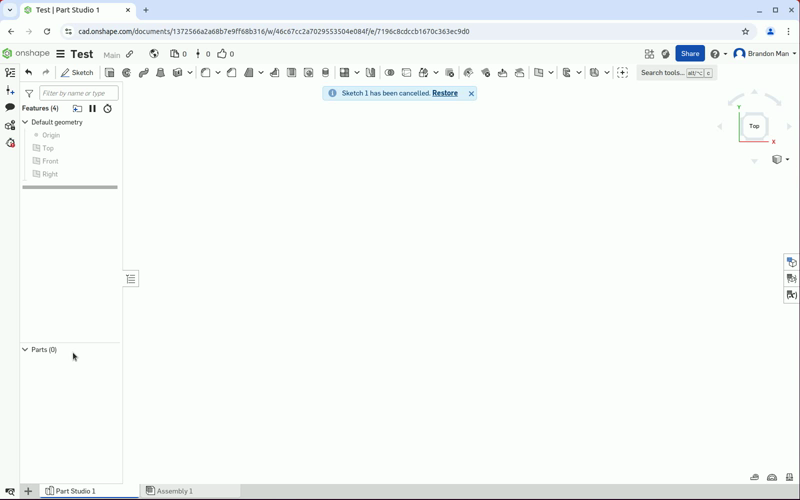
key(y)
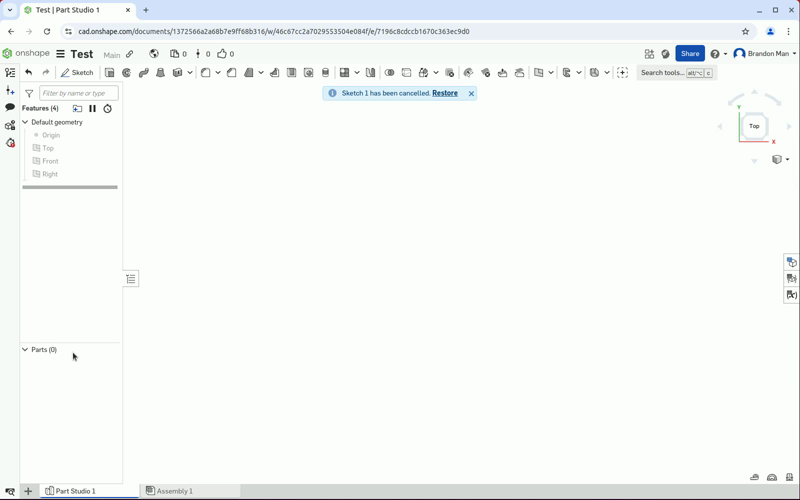
key(shift+p)
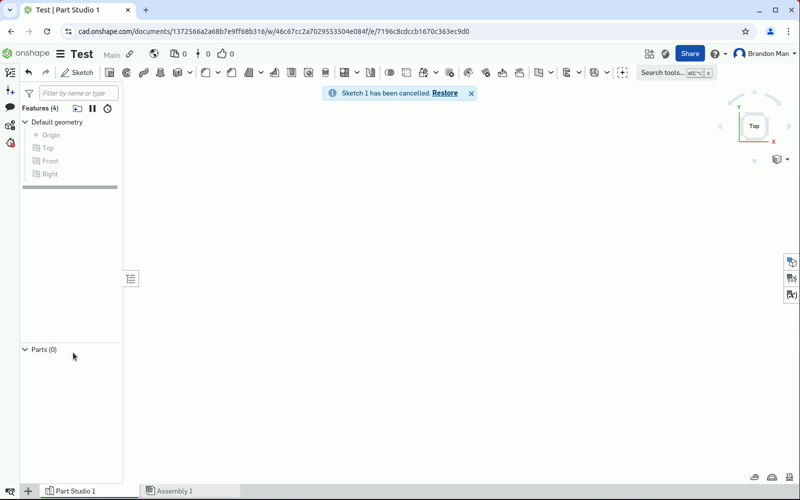
key(space)
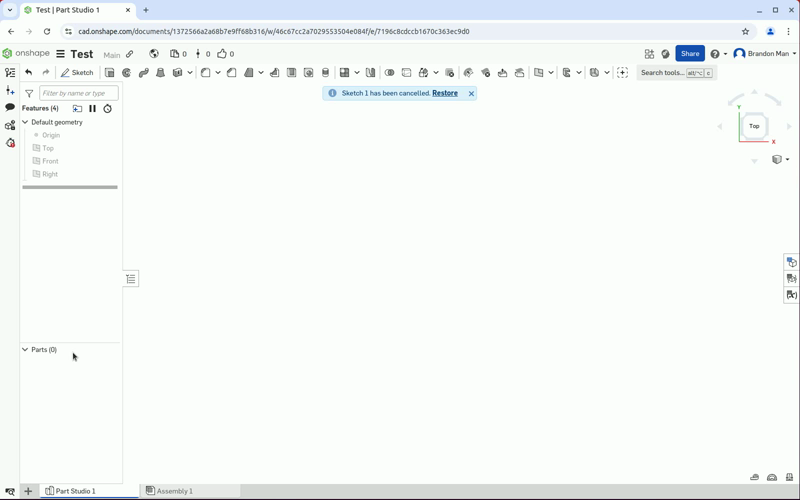
key_down(shift)
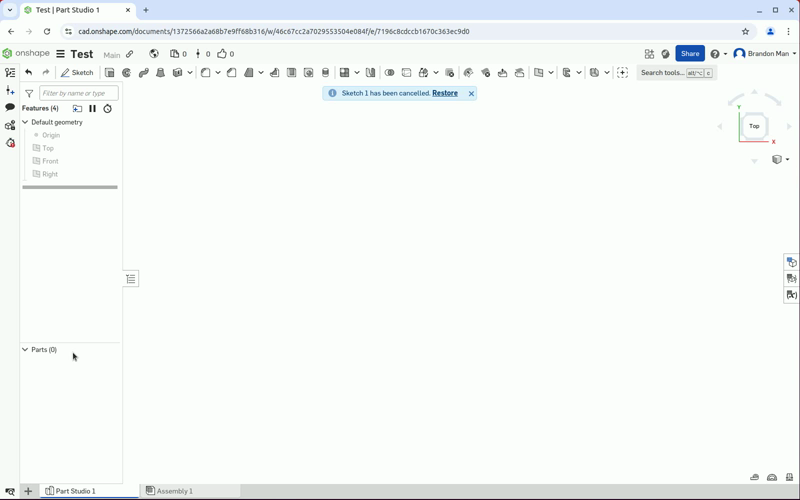
key(up)
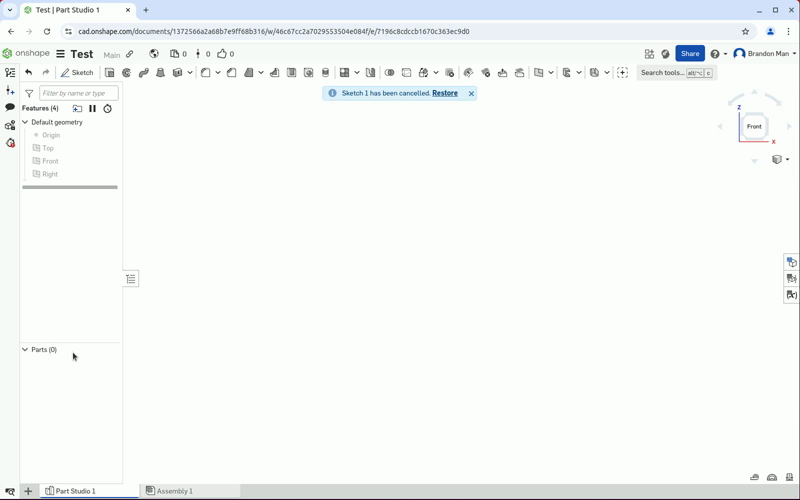
key_up(shift)
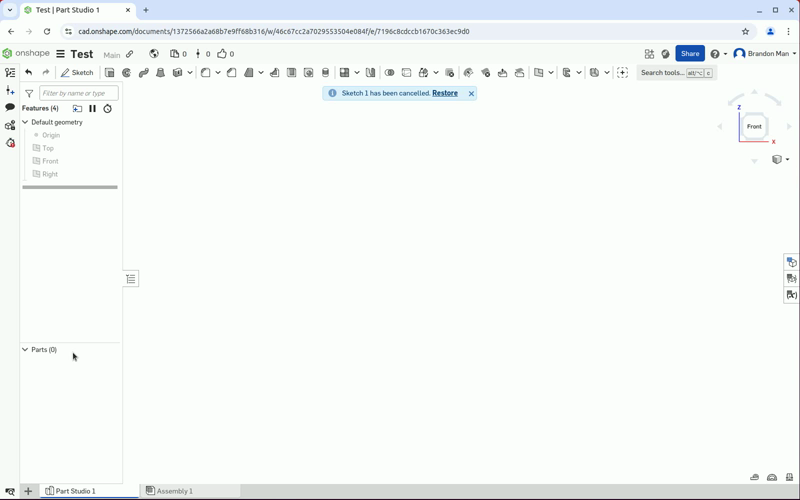
mouse_move(73, 352)
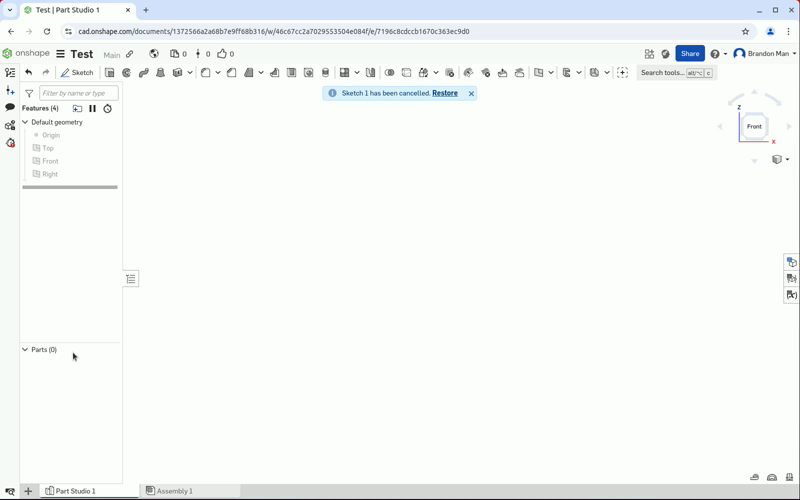
key(shift+y)
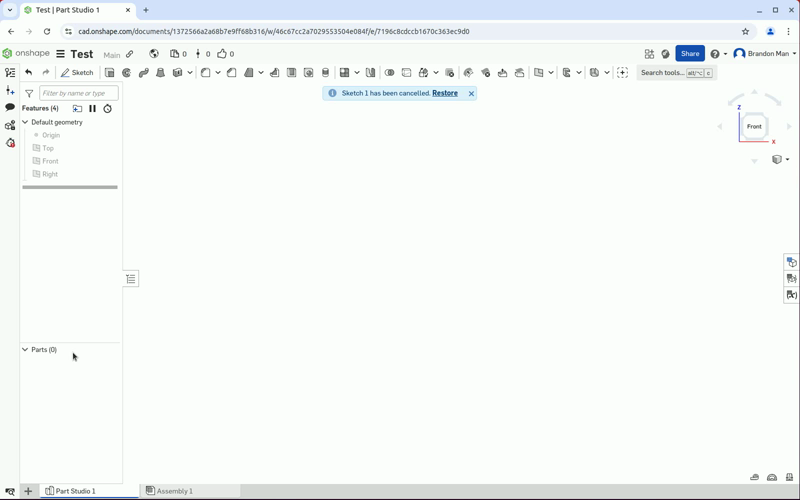
key(shift+s)
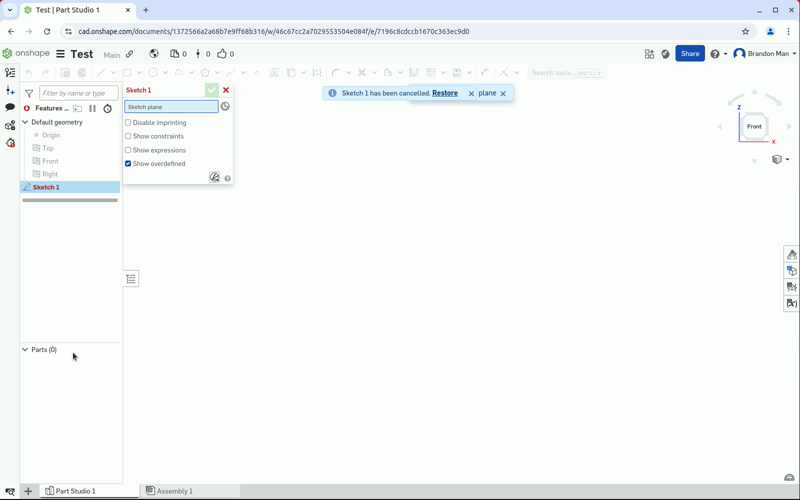
mouse_move(73, 163)
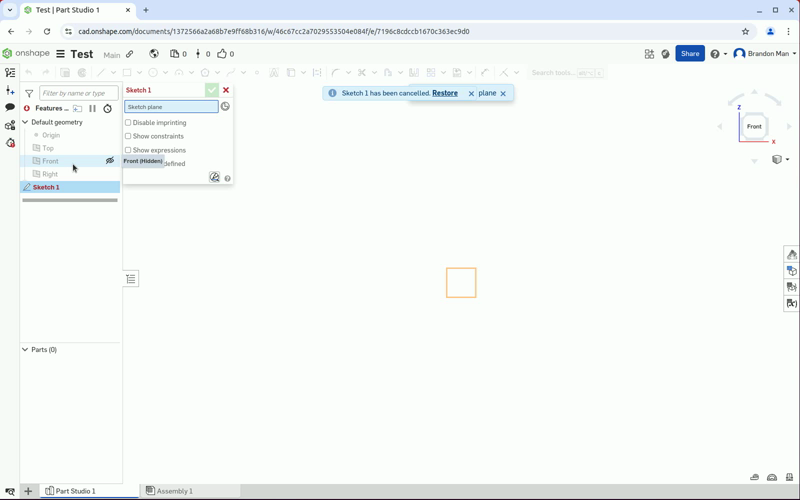
click(73, 163)
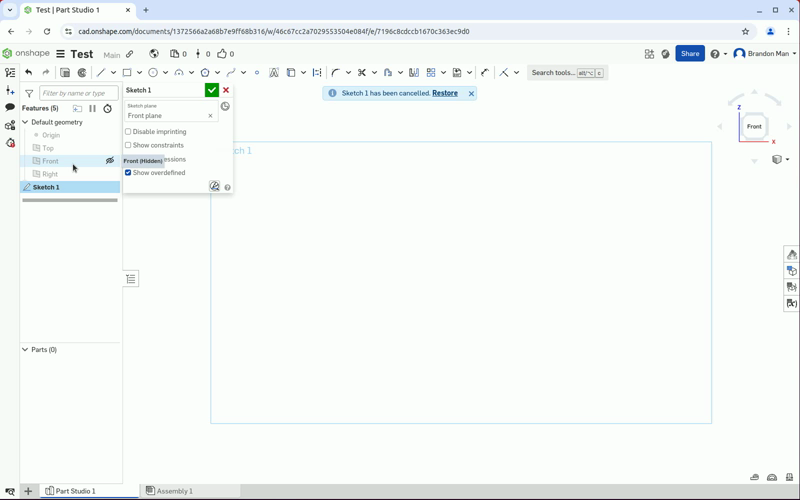
mouse_move(73, 352)
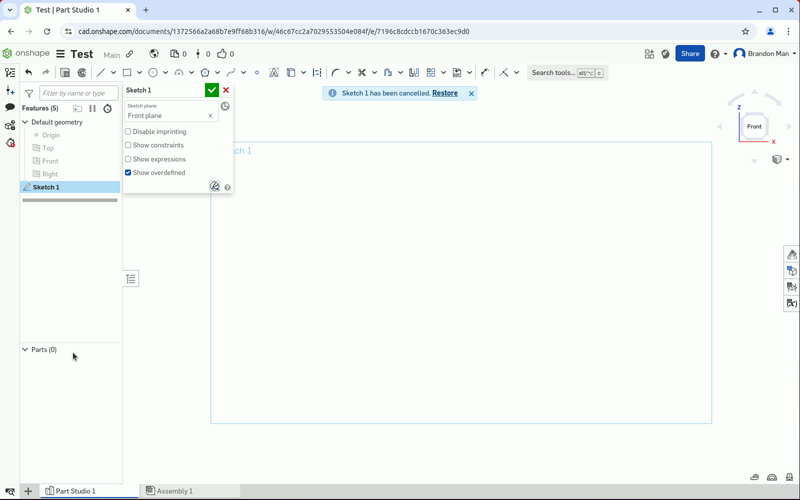
key(y)
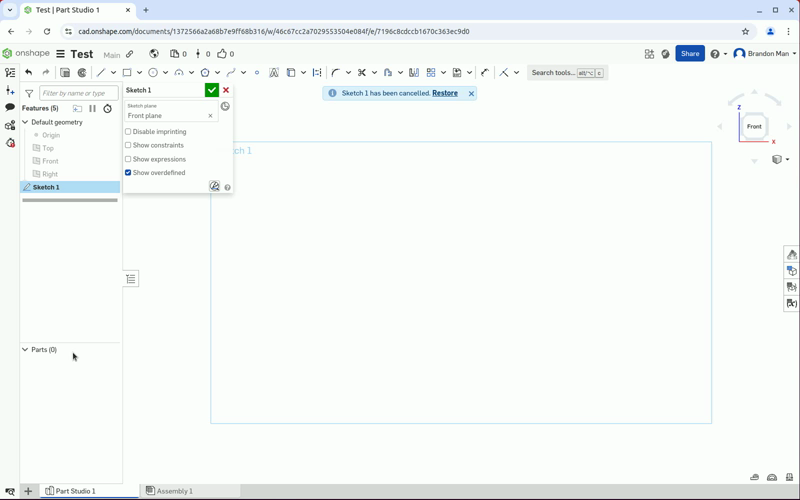
key(l)
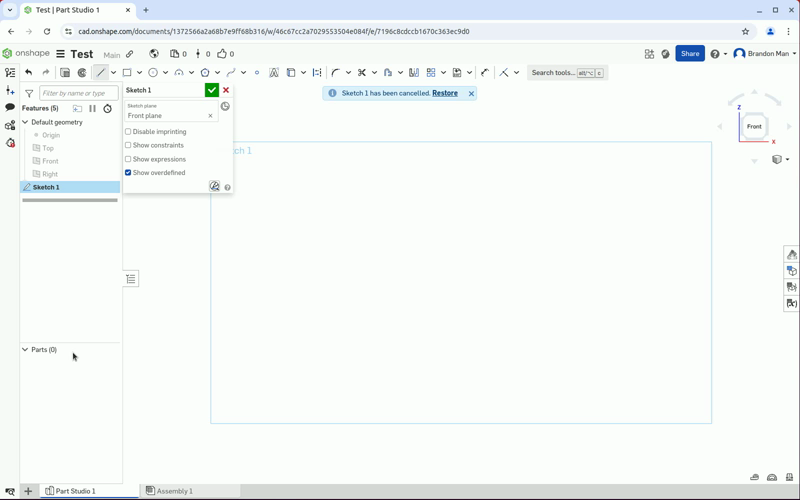
key_down(shift)
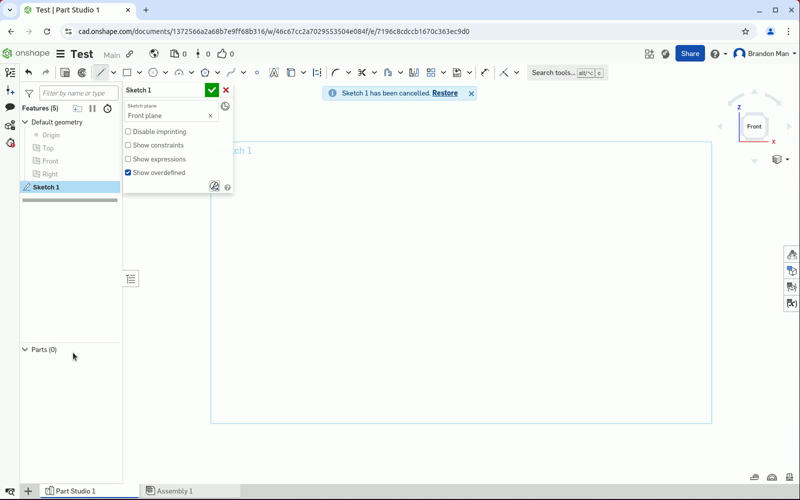
mouse_move(404, 282)
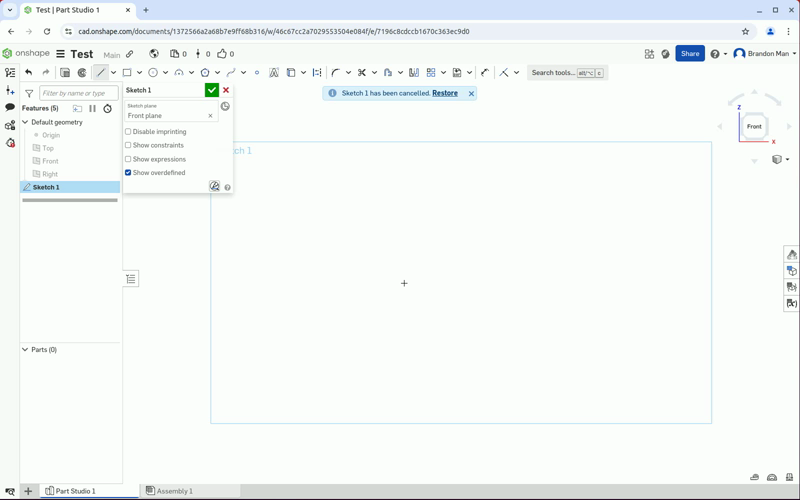
click(404, 282)
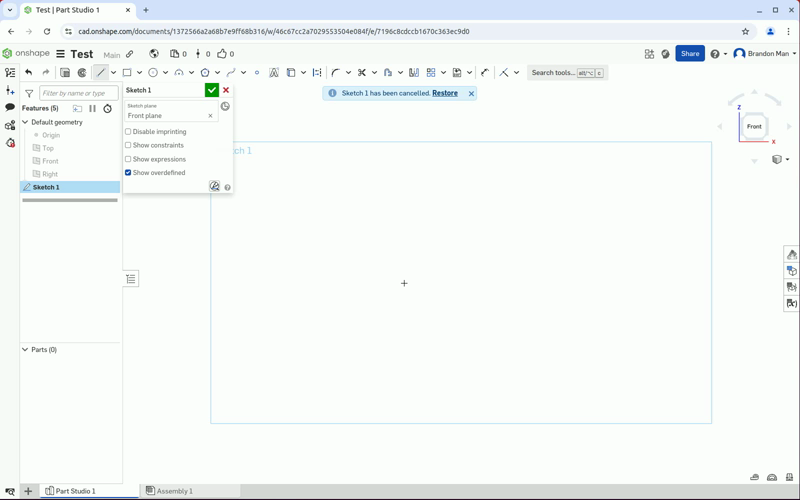
key_up(shift)
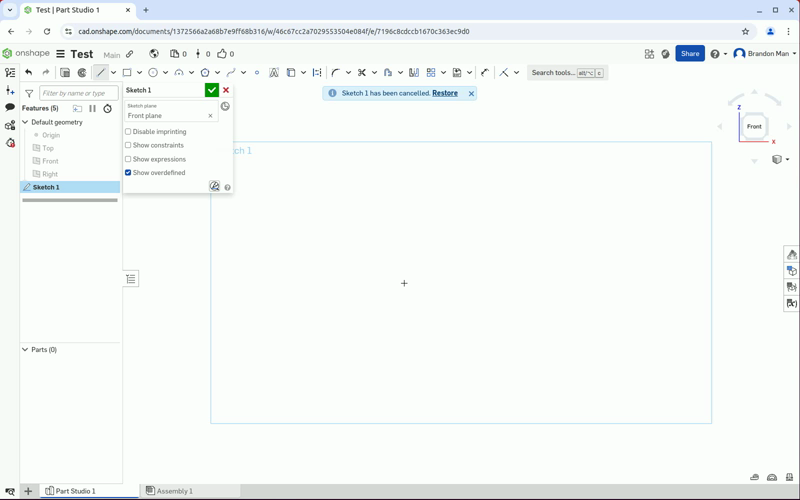
key_down(shift)
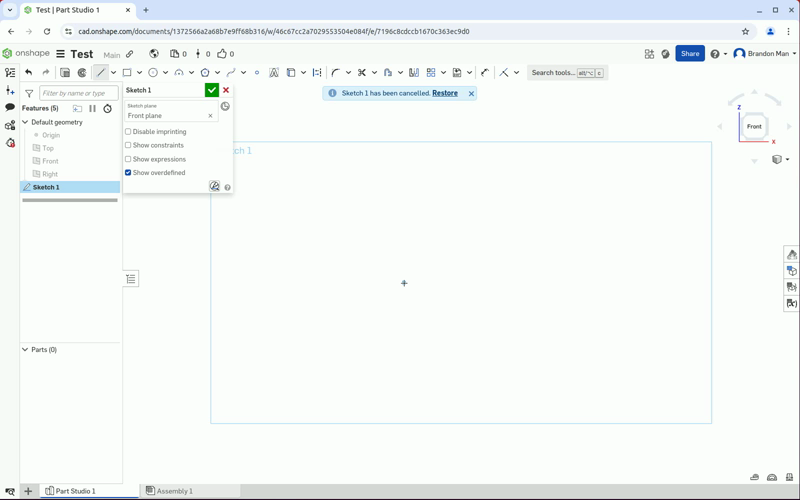
mouse_move(434, 282)
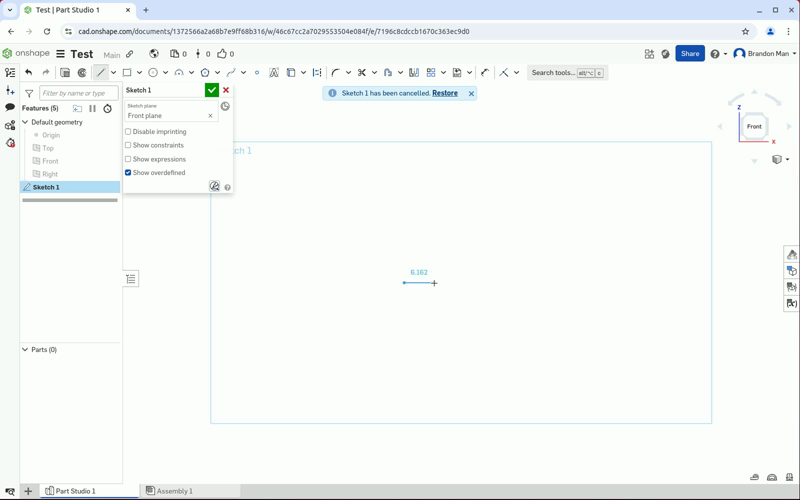
mouse_move(461, 282)
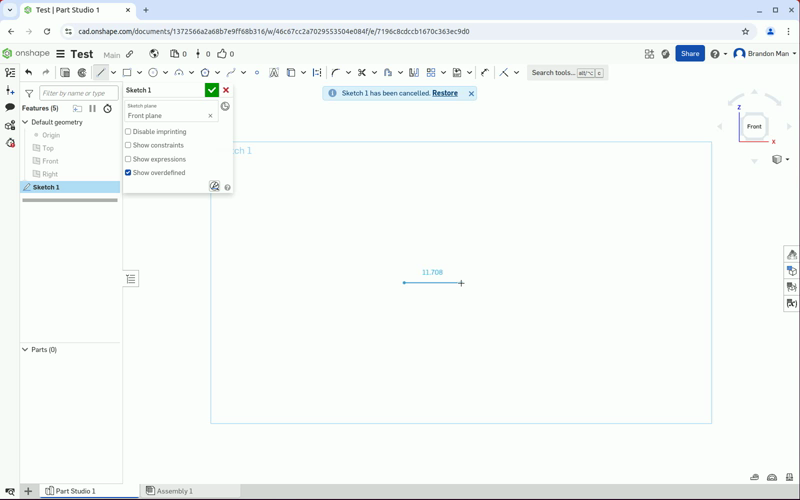
click(461, 282)
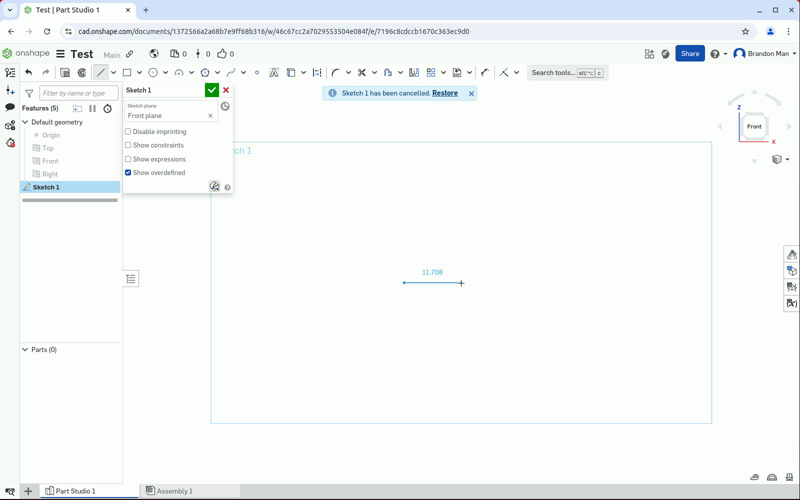
key_up(shift)
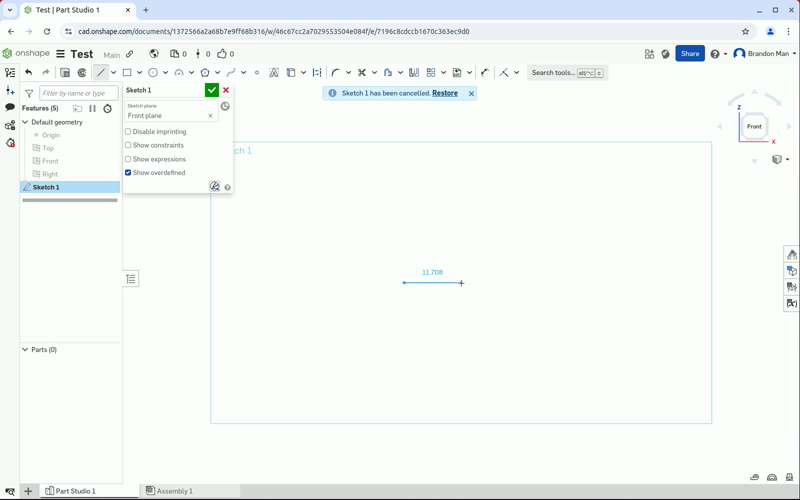
key_down(shift)
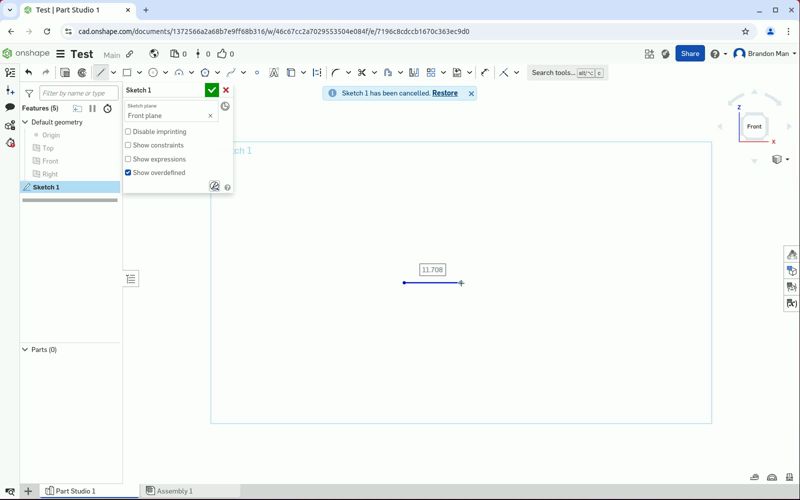
mouse_move(461, 170)
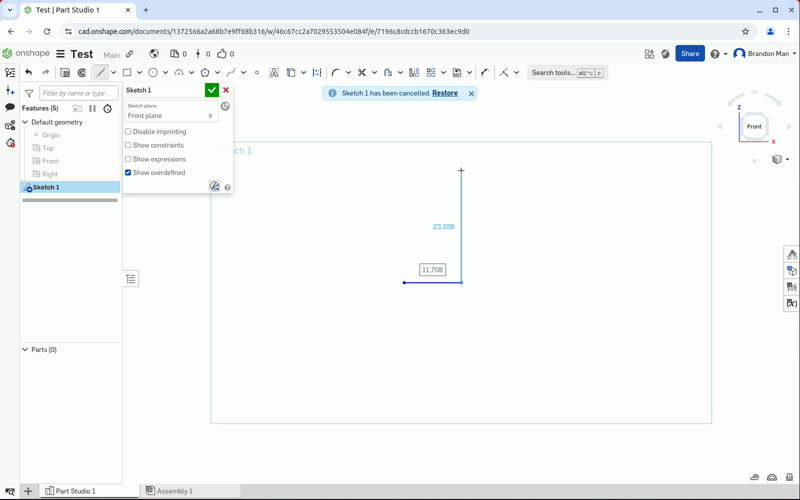
click(461, 170)
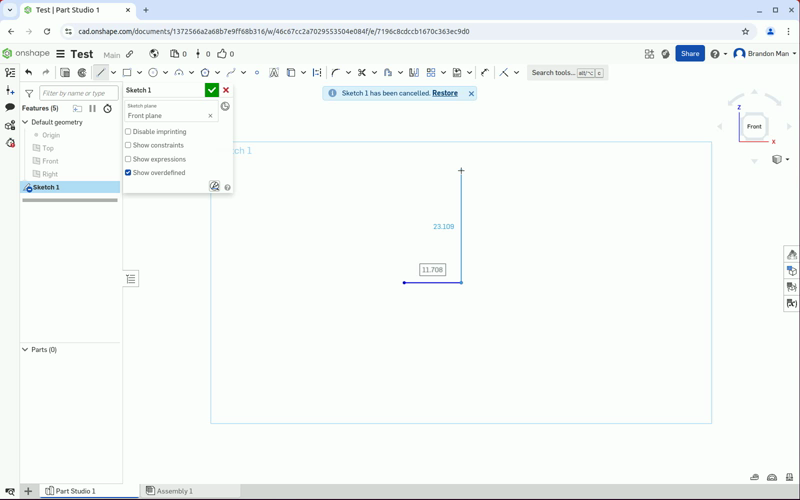
key_up(shift)
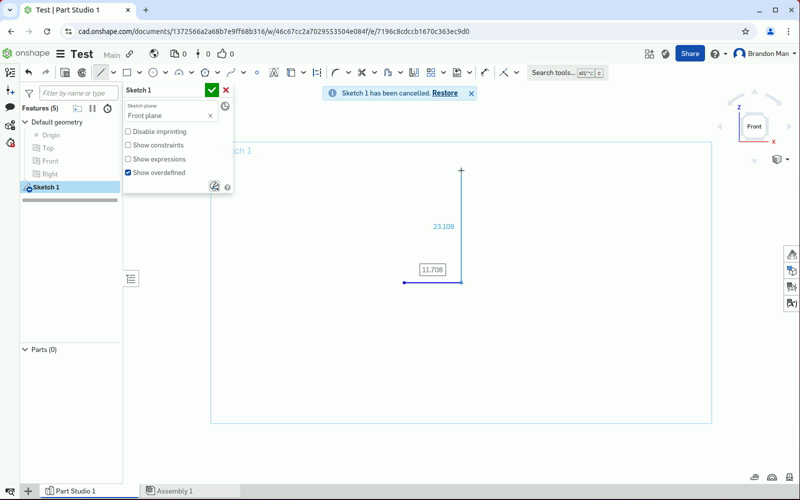
key_down(shift)
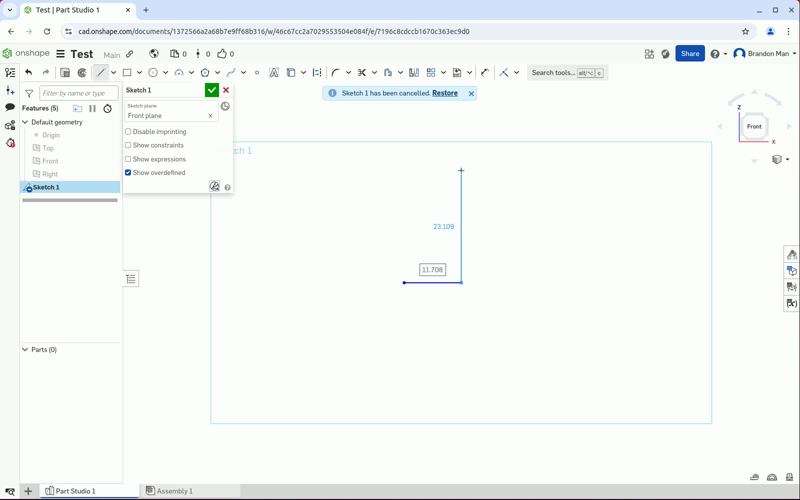
mouse_move(491, 170)
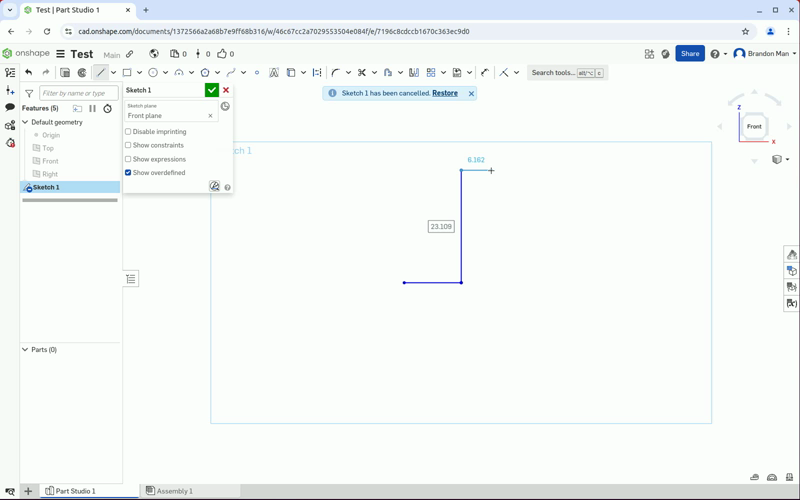
mouse_move(404, 170)
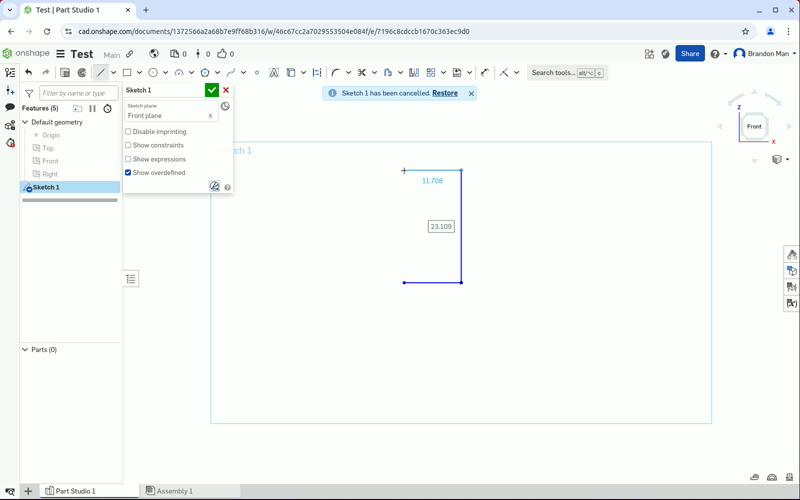
click(404, 170)
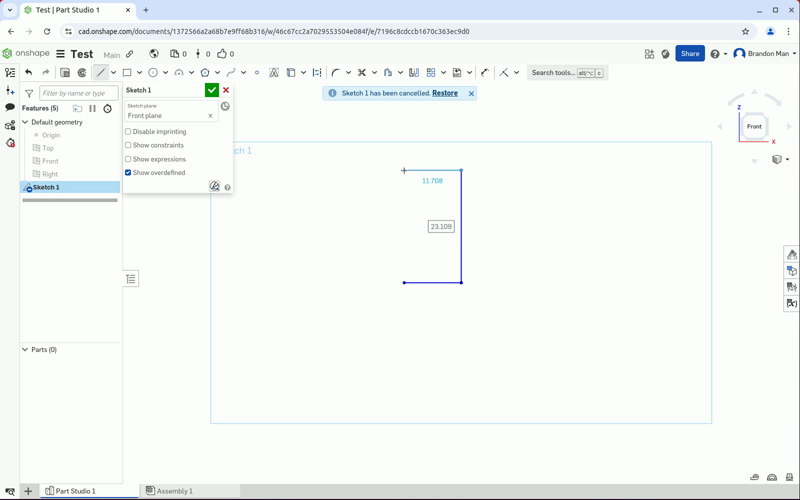
key_up(shift)
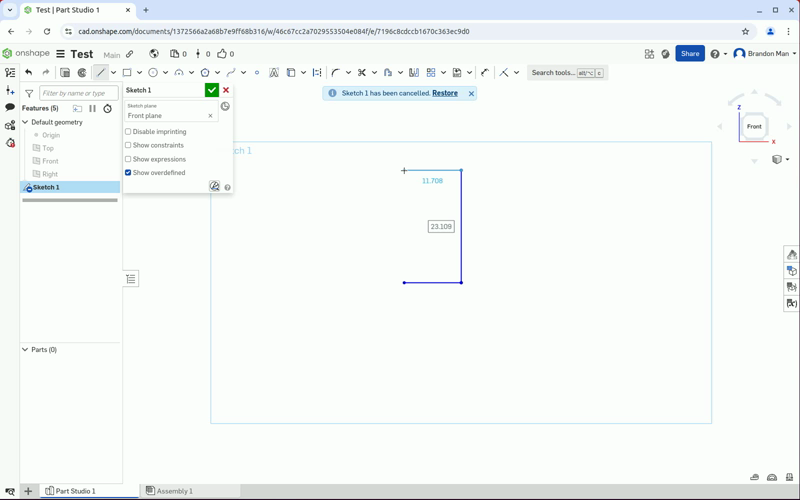
key_down(shift)
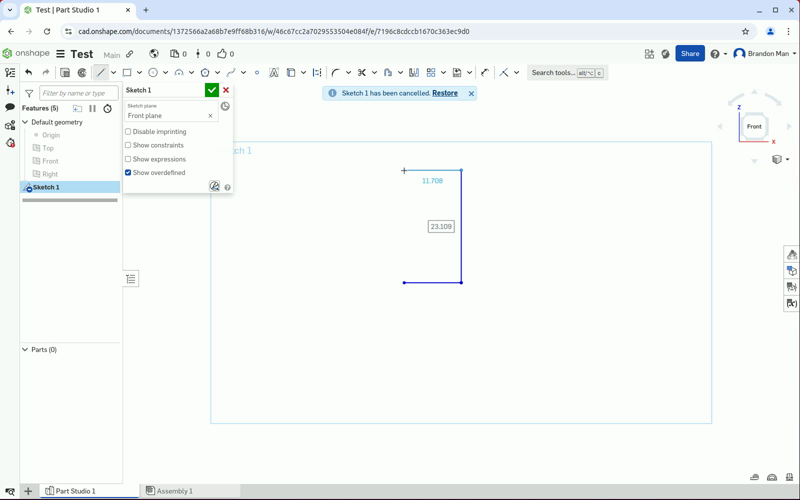
mouse_move(434, 170)
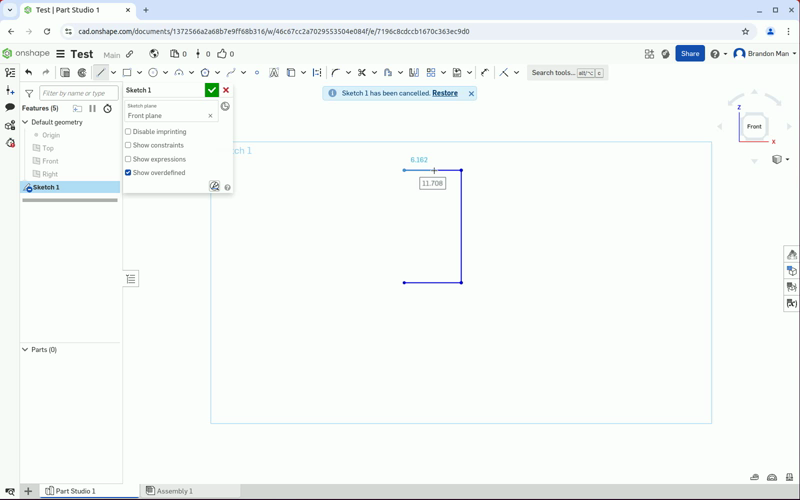
mouse_move(404, 226)
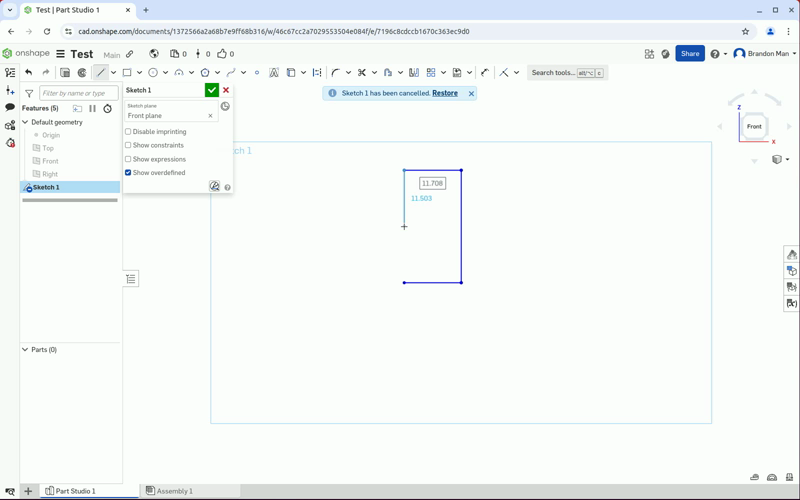
click(404, 226)
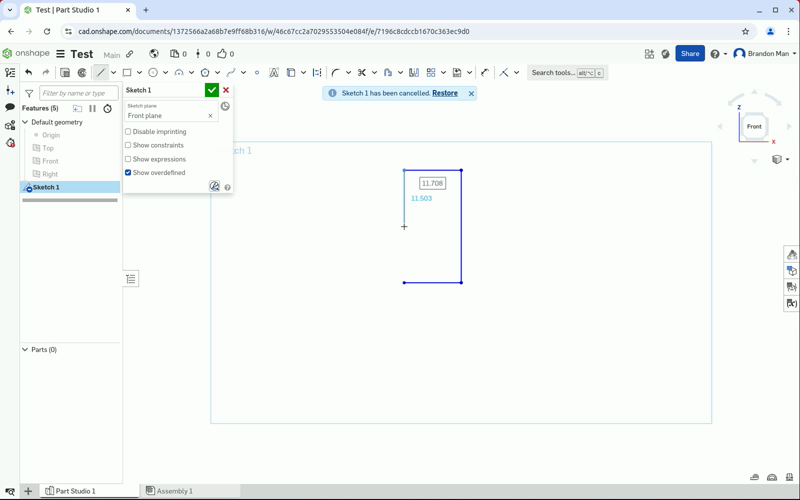
key_up(shift)
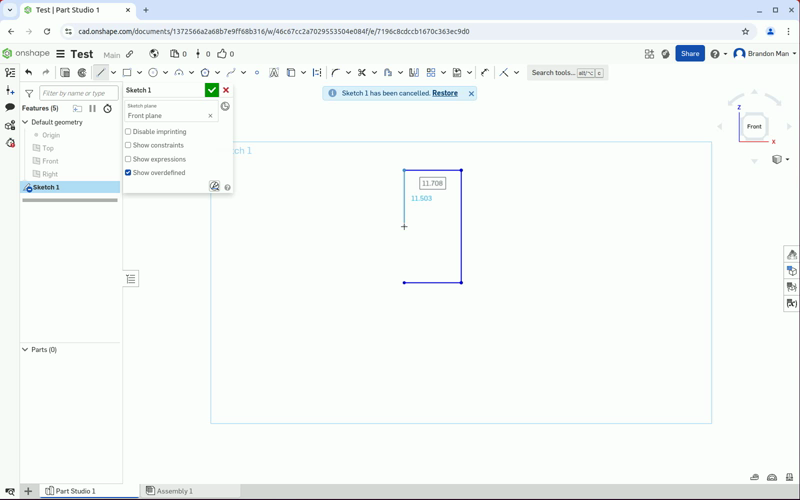
mouse_move(434, 226)
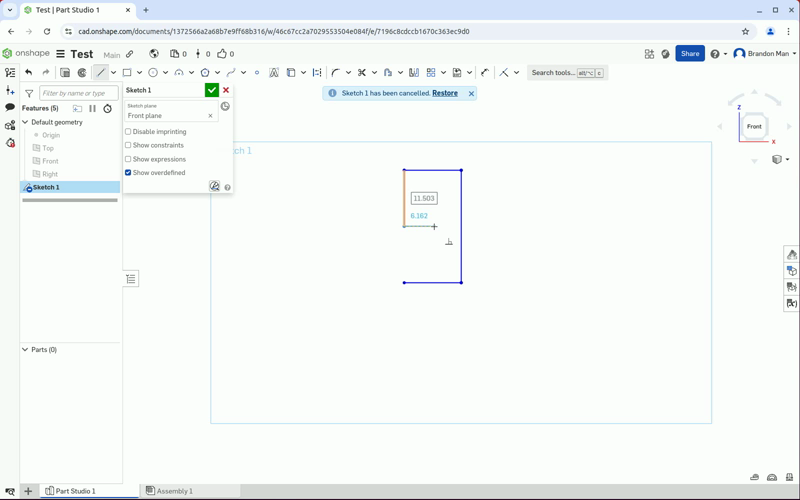
key_down(shift)
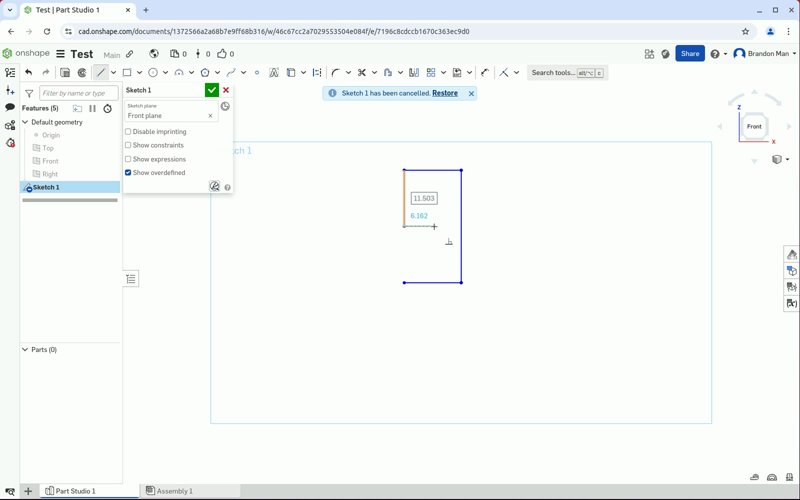
mouse_move(404, 282)
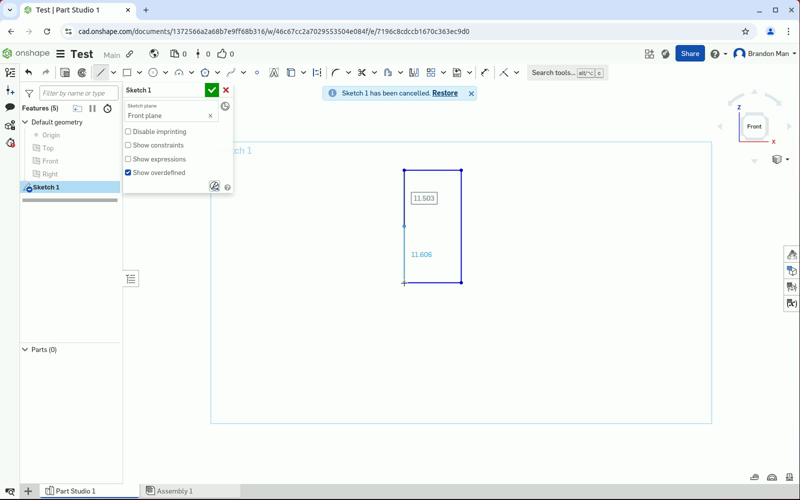
key_up(shift)
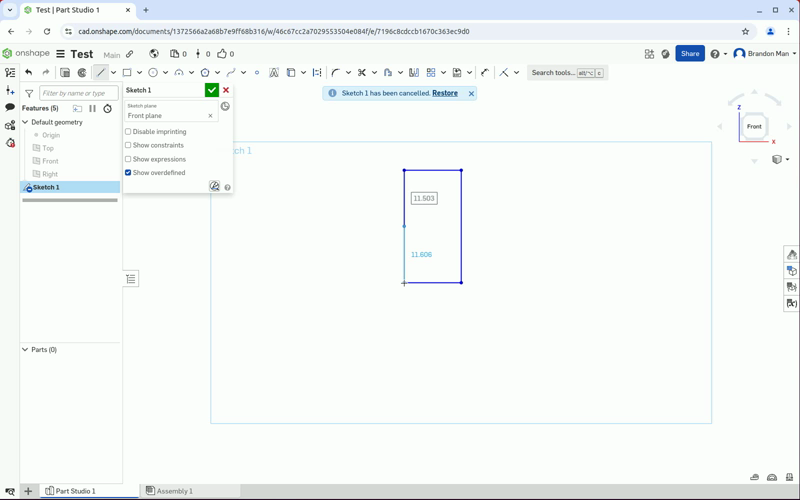
click(404, 282)
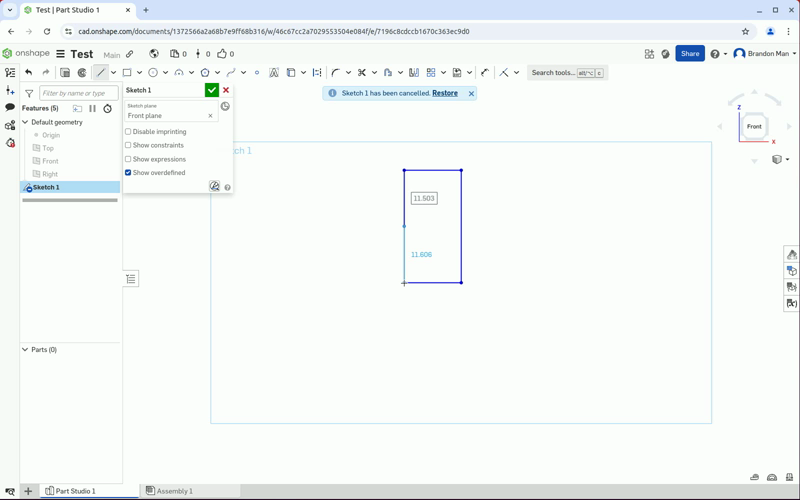
key(esc)
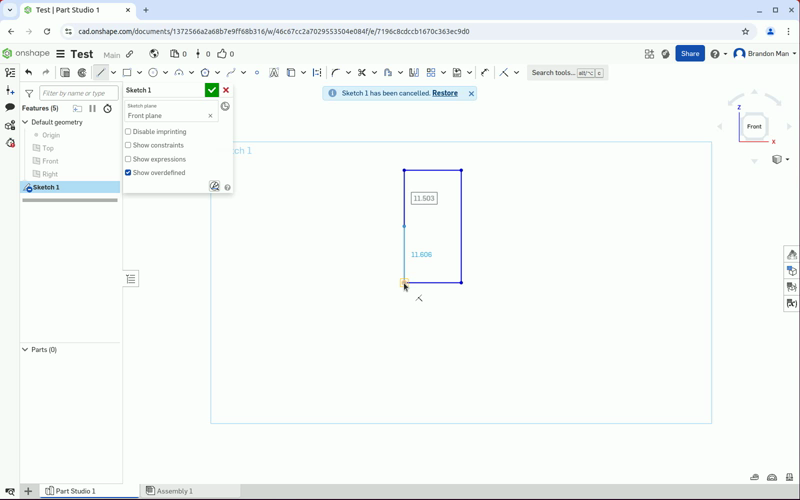
mouse_move(432, 226)
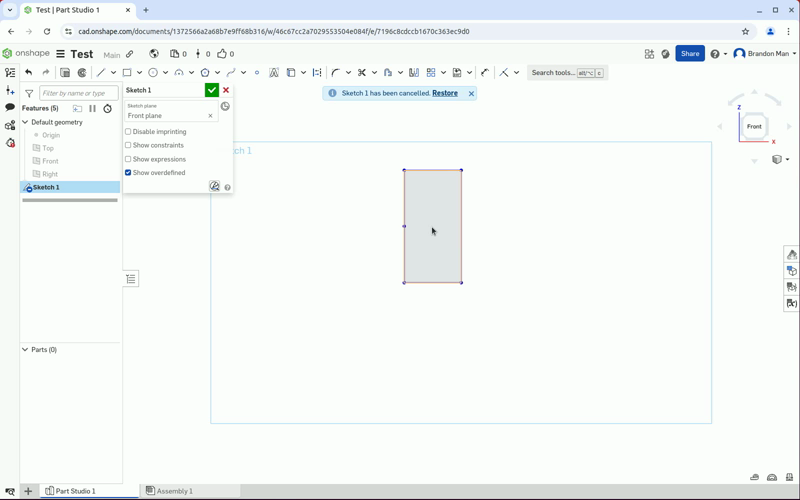
click(432, 226)
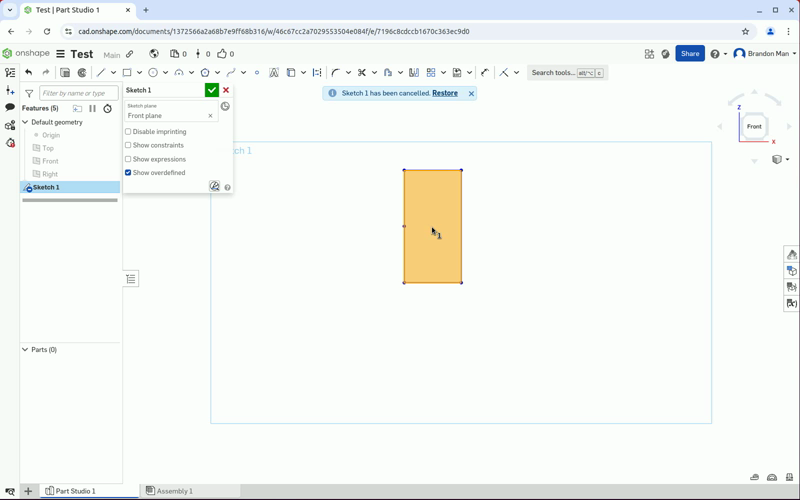
mouse_move(73, 352)
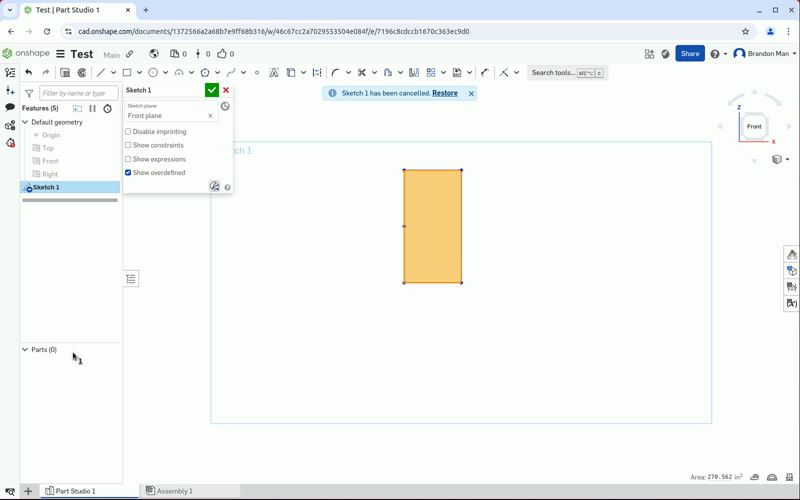
key(shift+y)
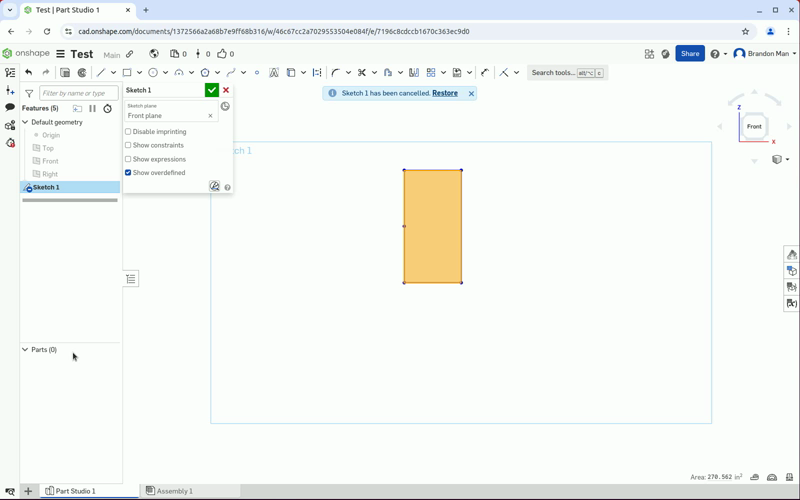
key(shift+e)
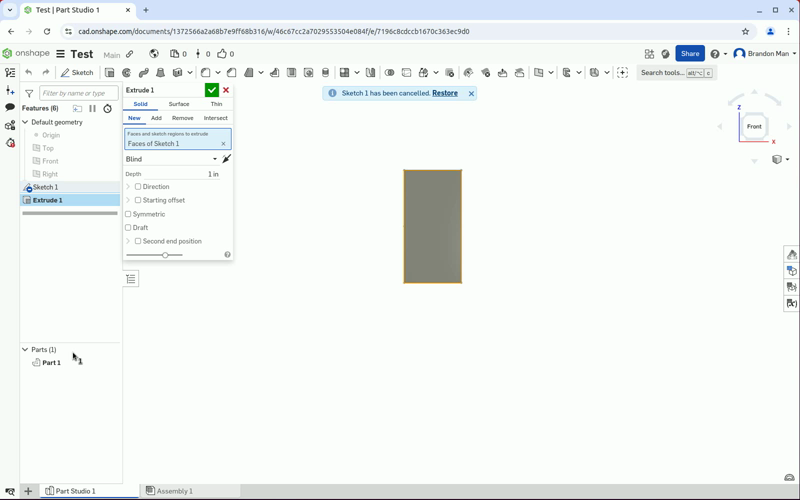
mouse_move(143, 106)
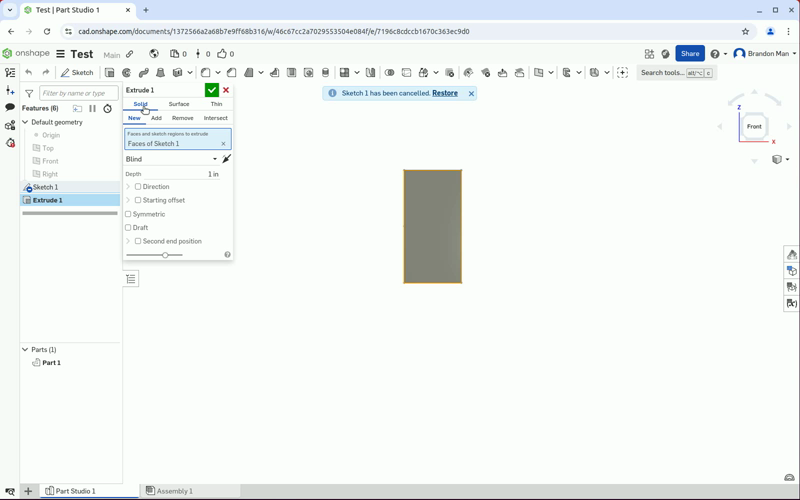
click(143, 106)
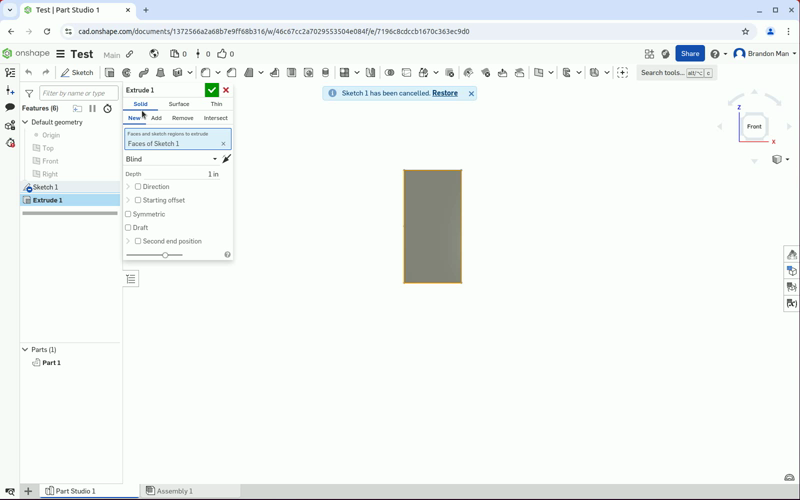
mouse_move(137, 120)
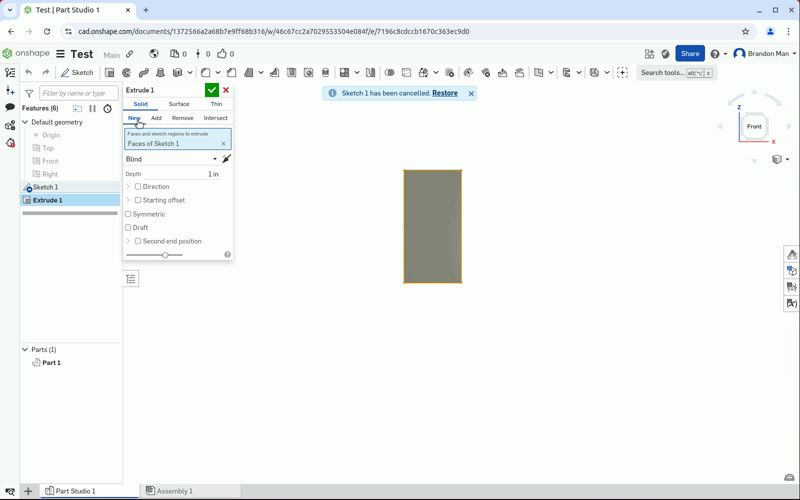
click(137, 120)
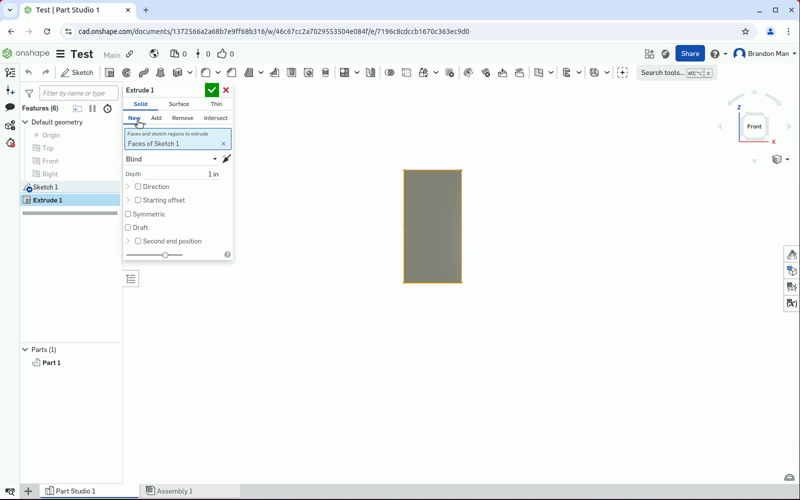
key(tab, 4)
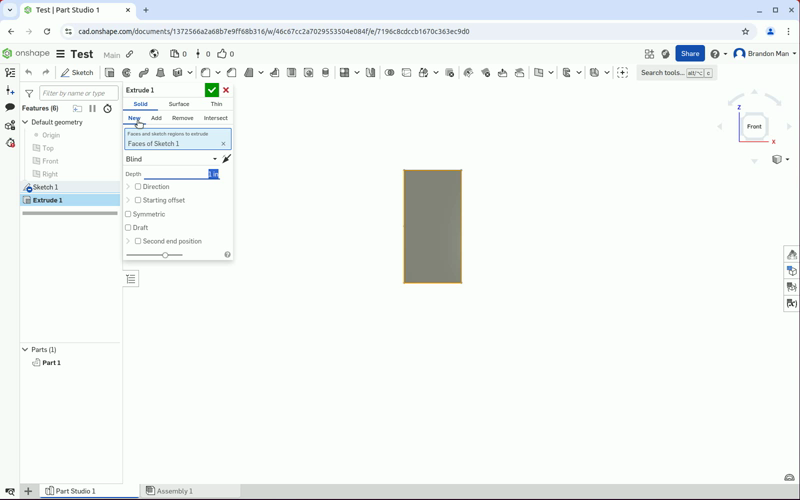
text(23.108)
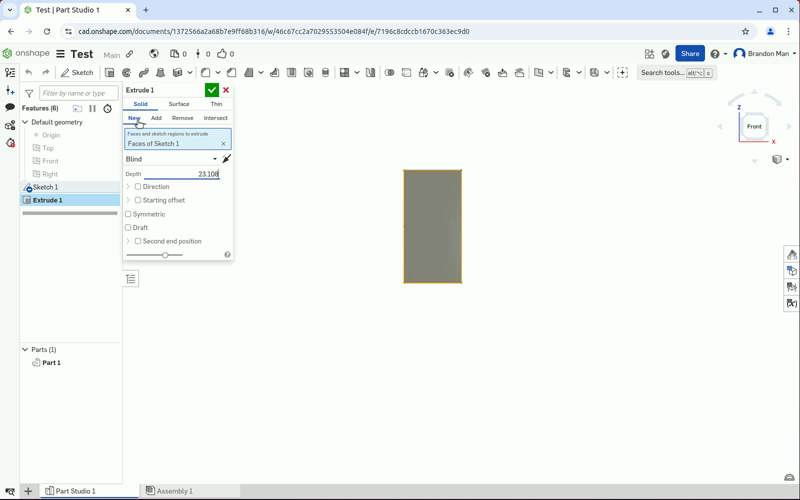
key(enter)
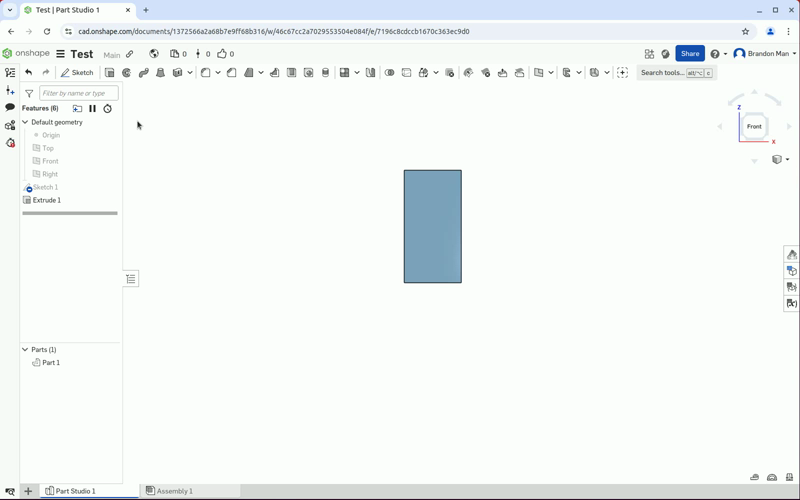
key(shift+h)
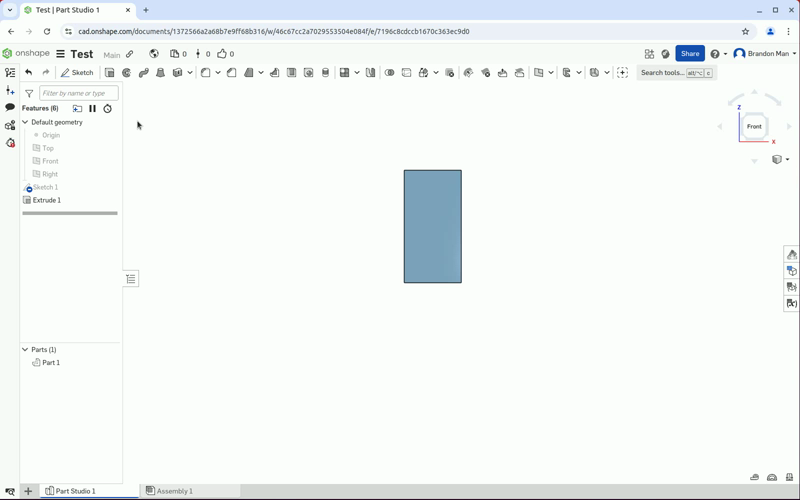
key(shift+h)
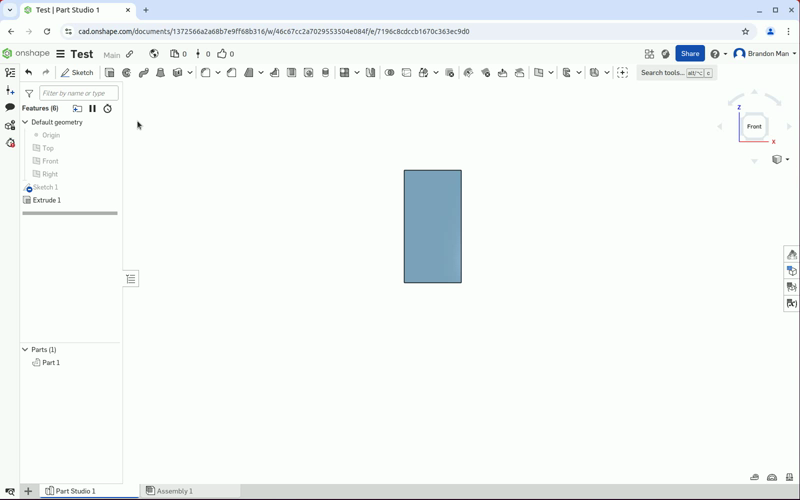
mouse_move(73, 189)
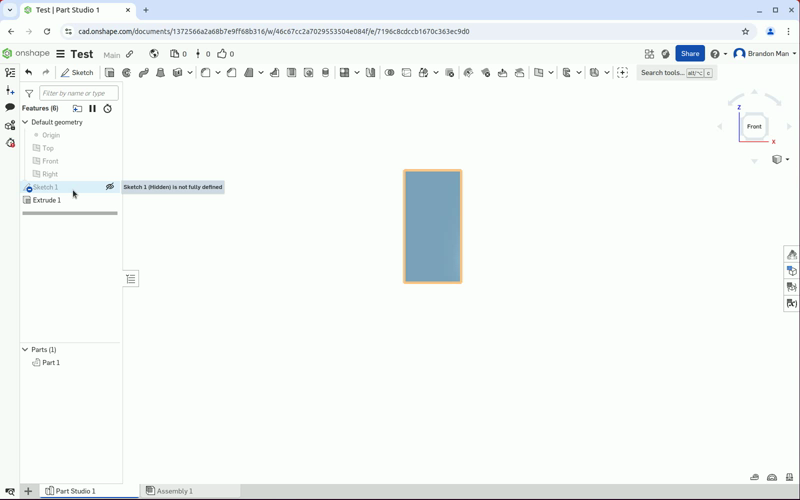
click(73, 189)
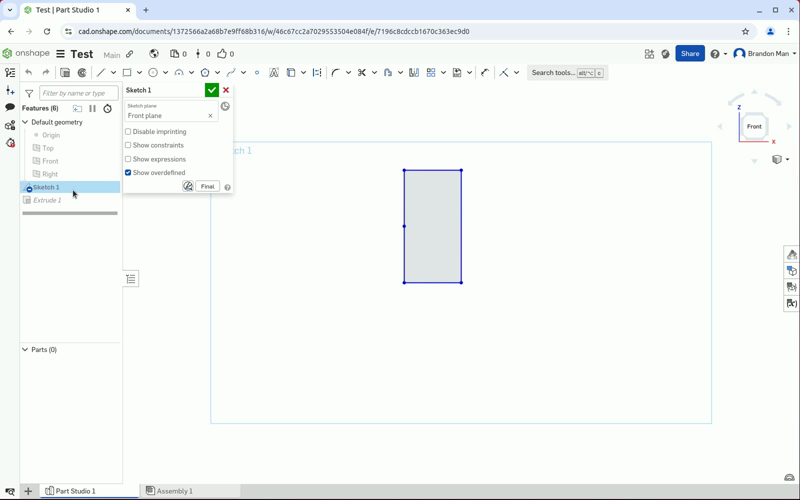
mouse_move(229, 92)
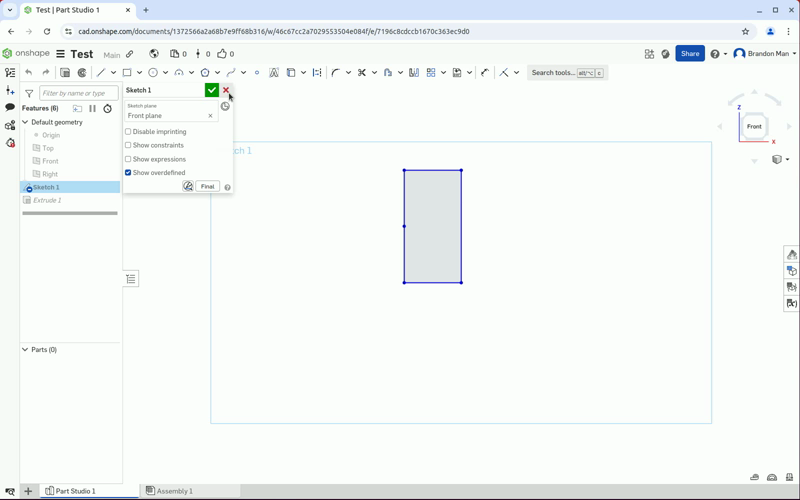
click(229, 92)
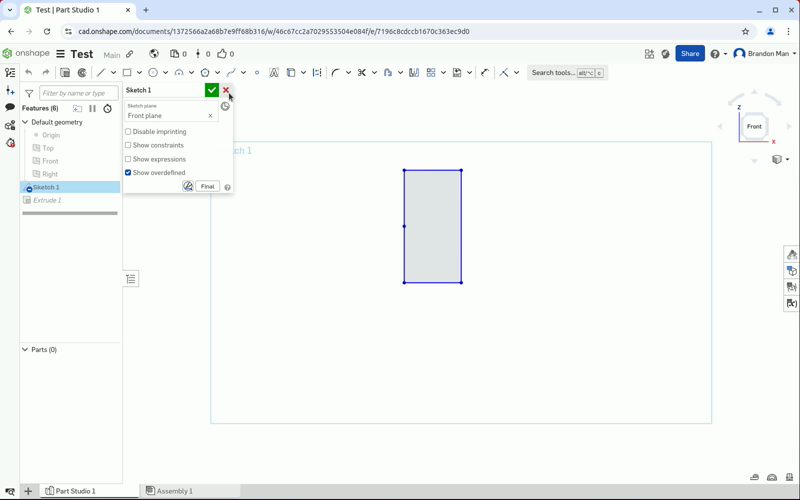
key(shift+s)
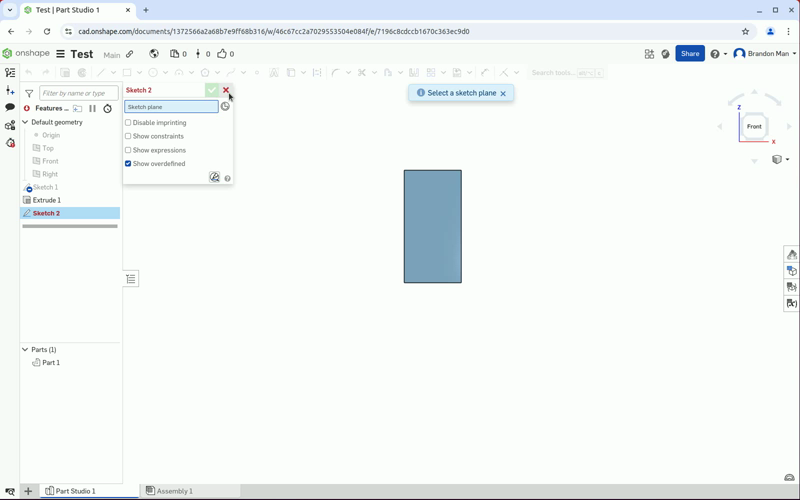
mouse_move(73, 163)
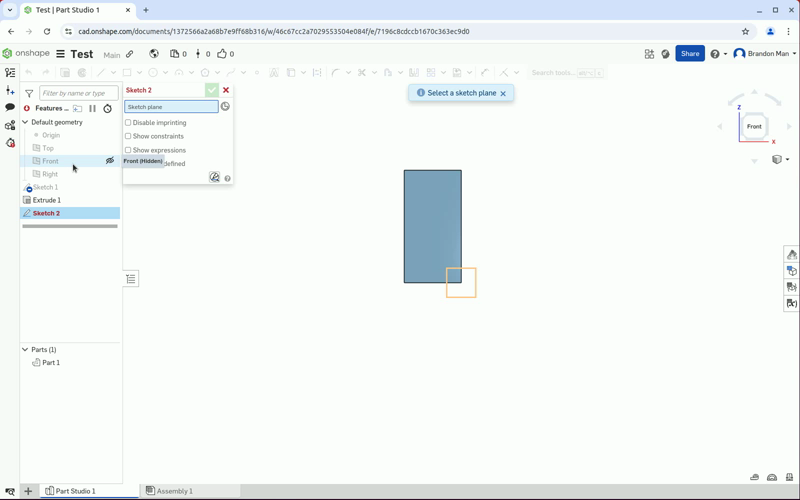
click(73, 163)
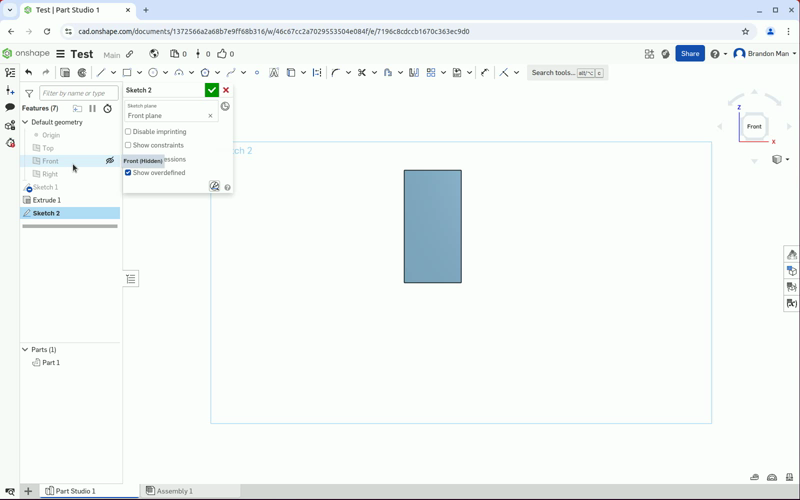
mouse_move(73, 352)
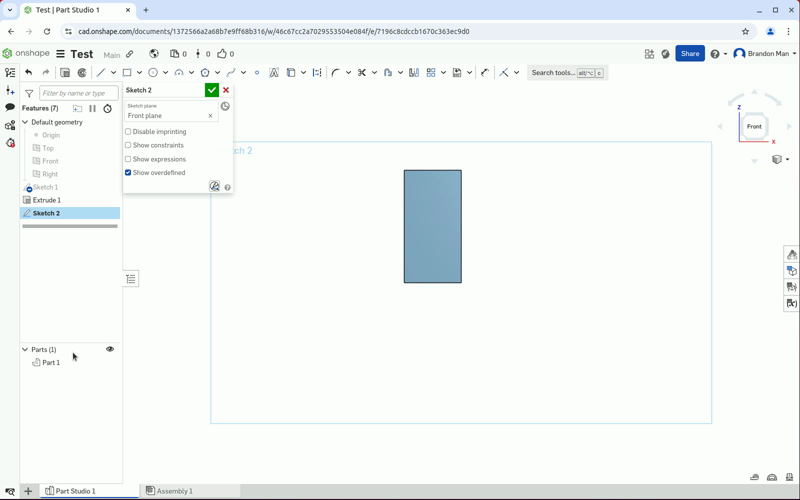
key(y)
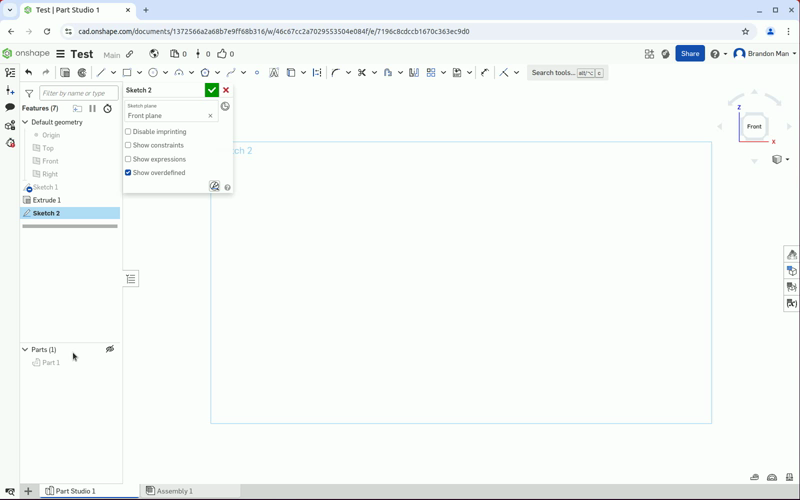
key(l)
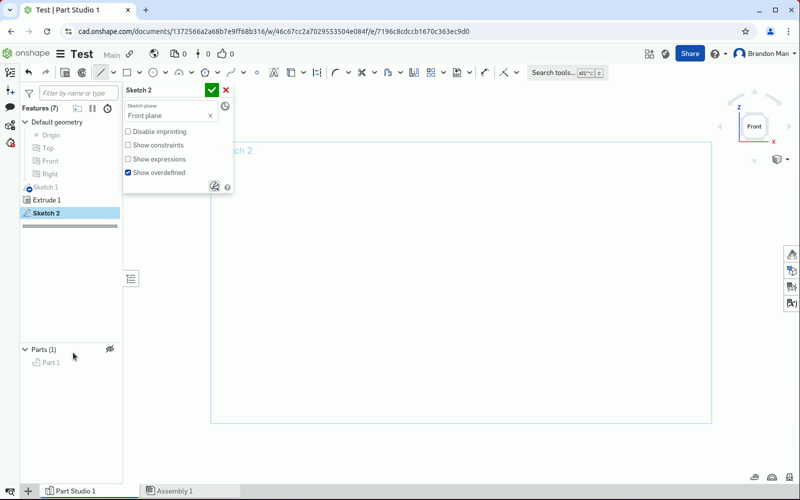
key_down(shift)
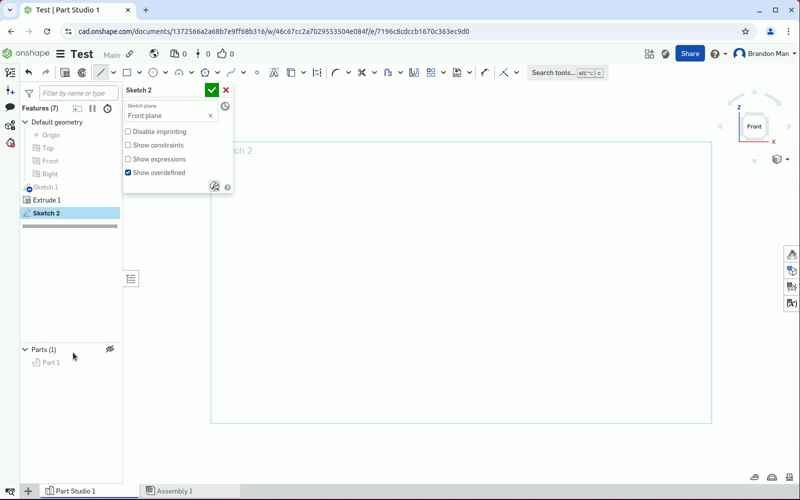
mouse_move(460, 282)
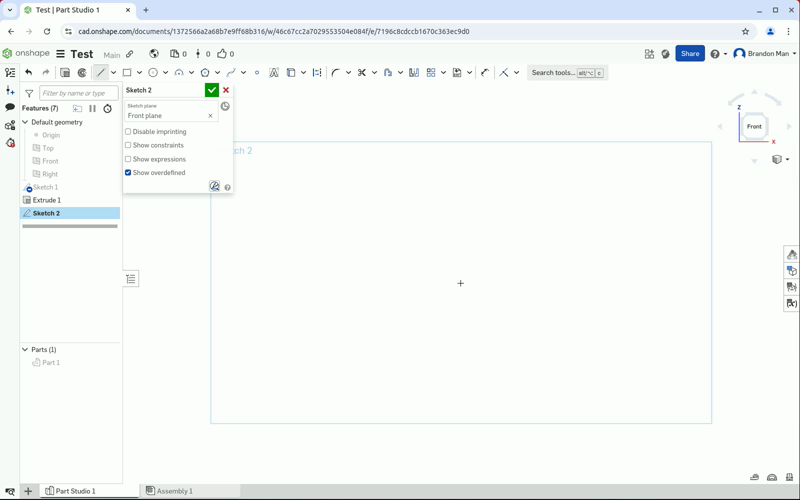
click(460, 282)
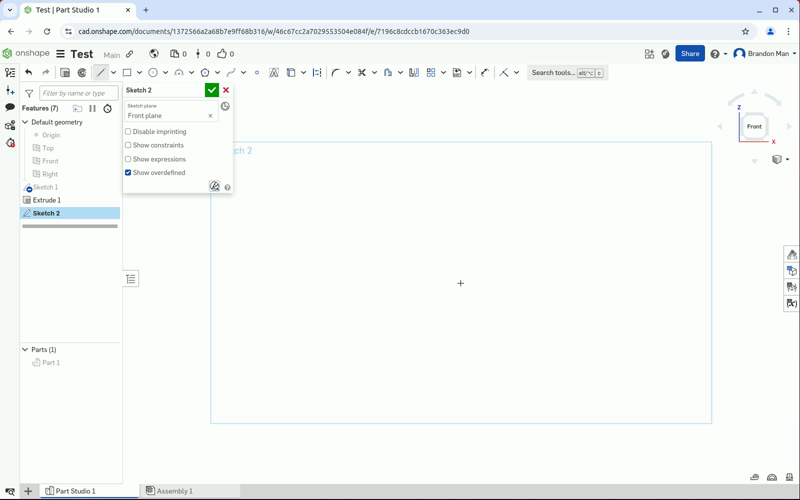
key_up(shift)
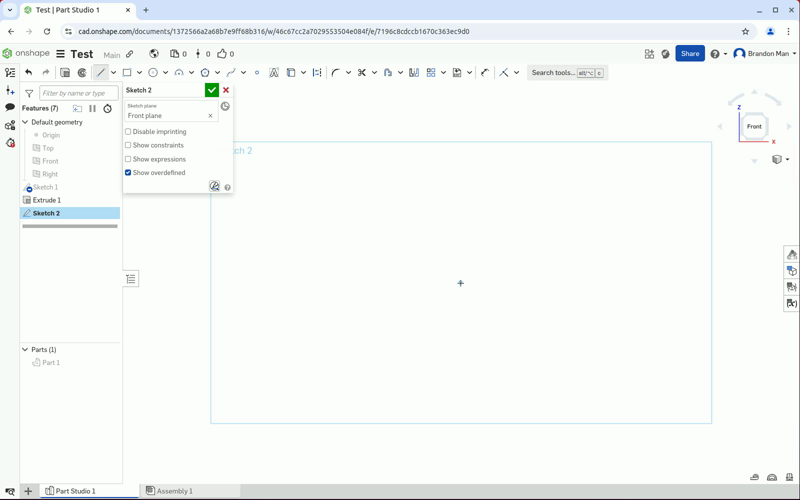
key_down(shift)
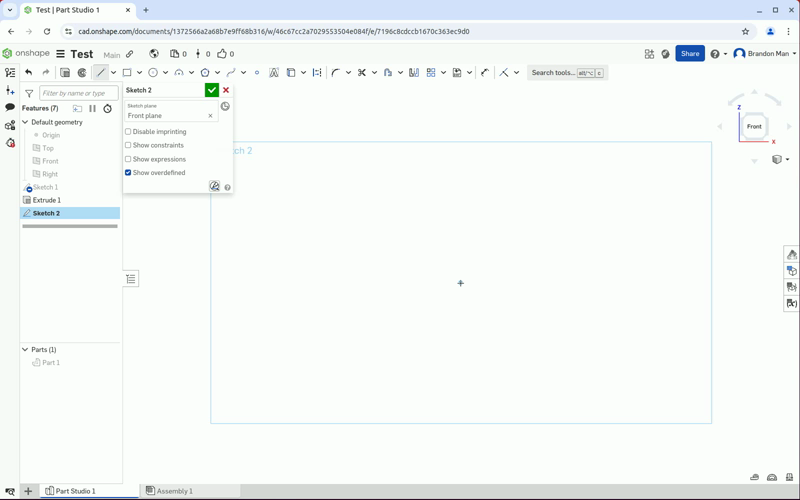
mouse_move(490, 282)
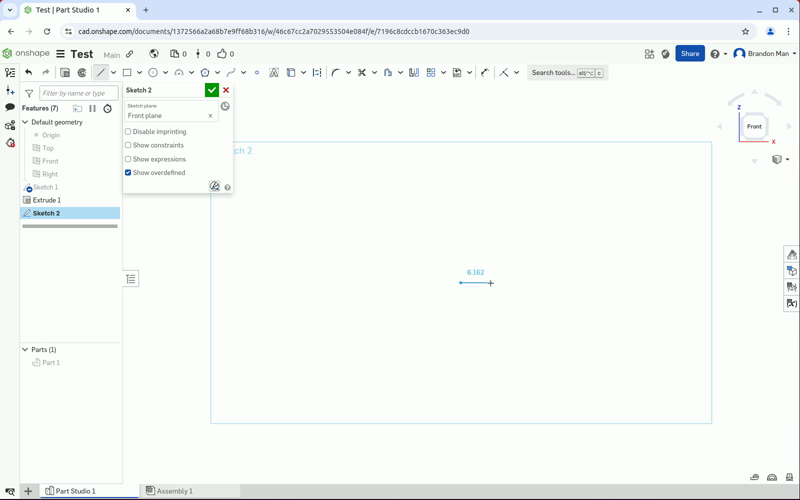
mouse_move(517, 282)
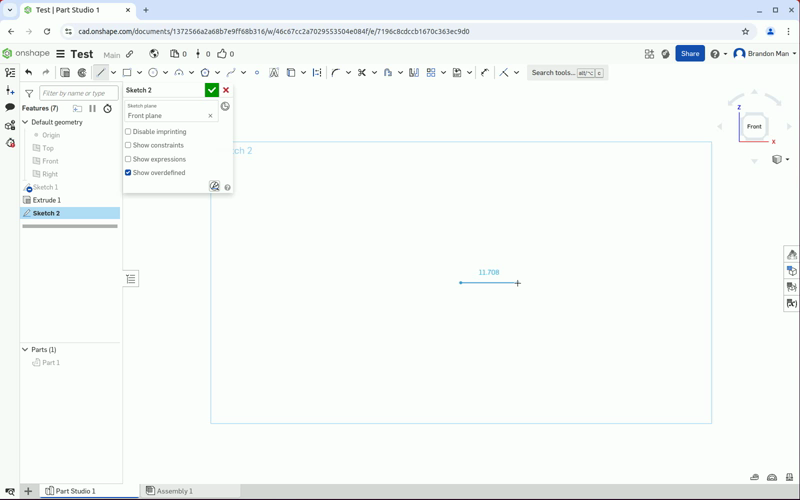
click(517, 282)
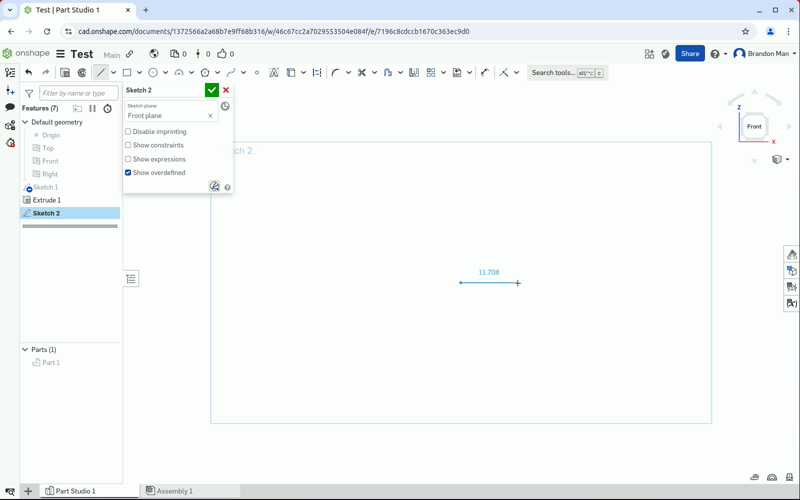
key_up(shift)
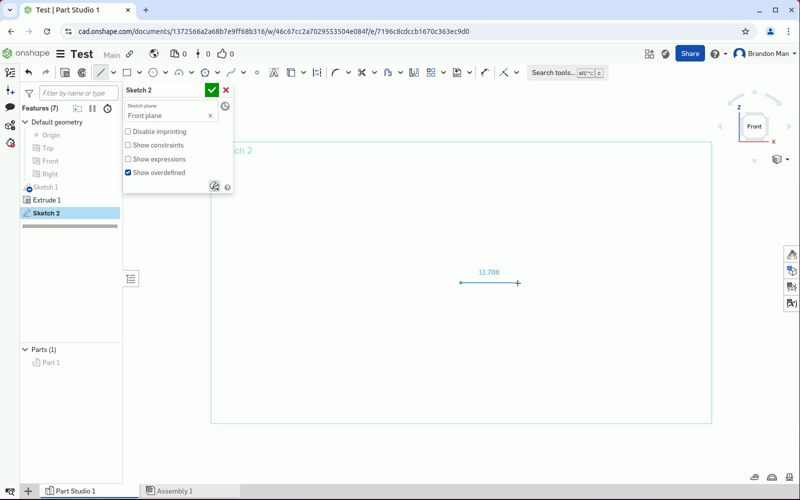
key_down(shift)
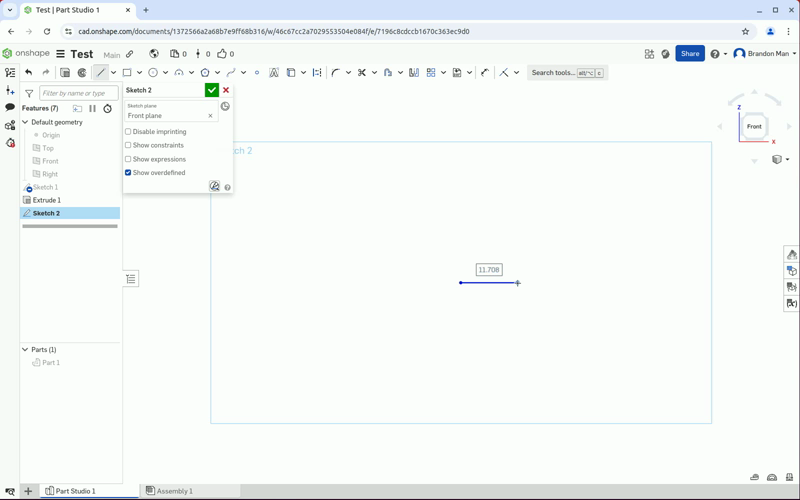
mouse_move(547, 282)
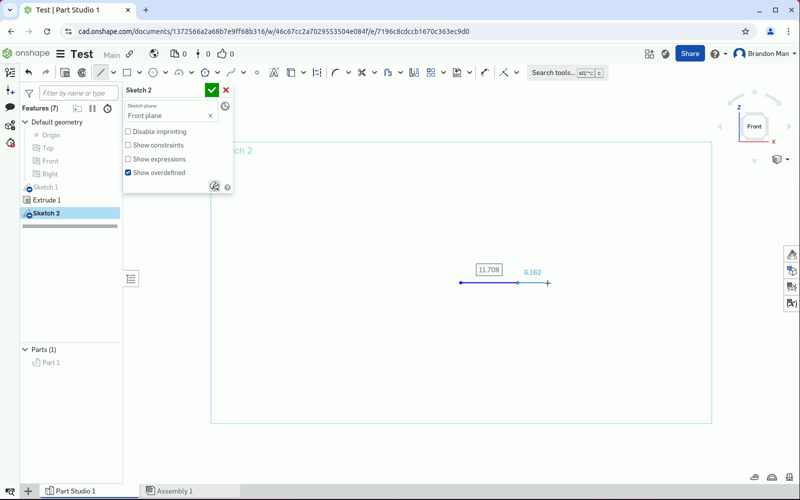
mouse_move(517, 226)
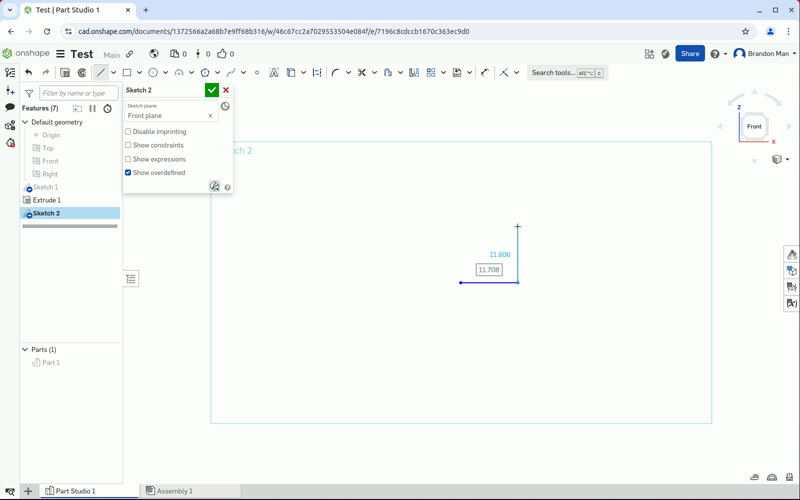
click(517, 226)
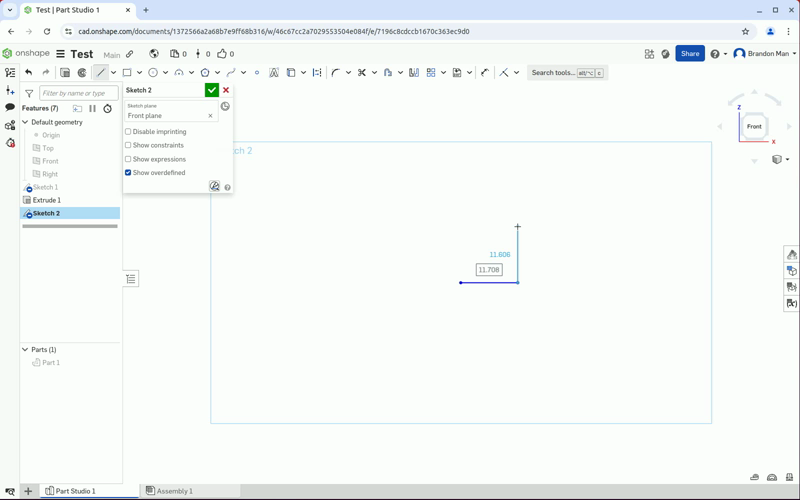
key_up(shift)
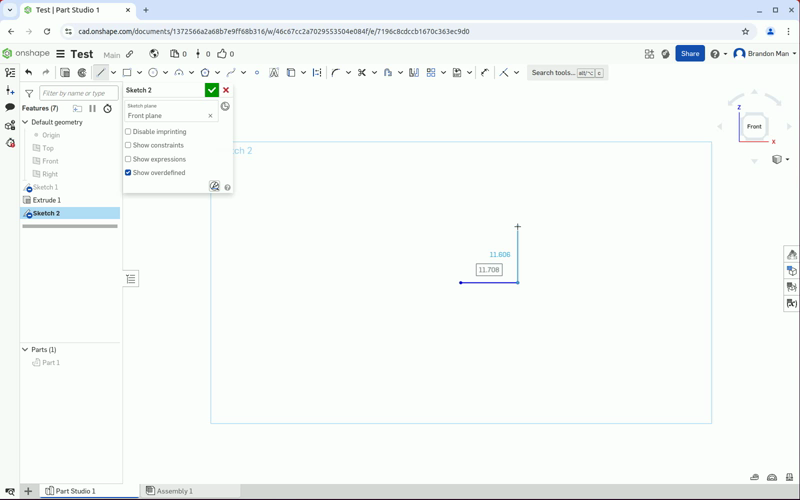
key_down(shift)
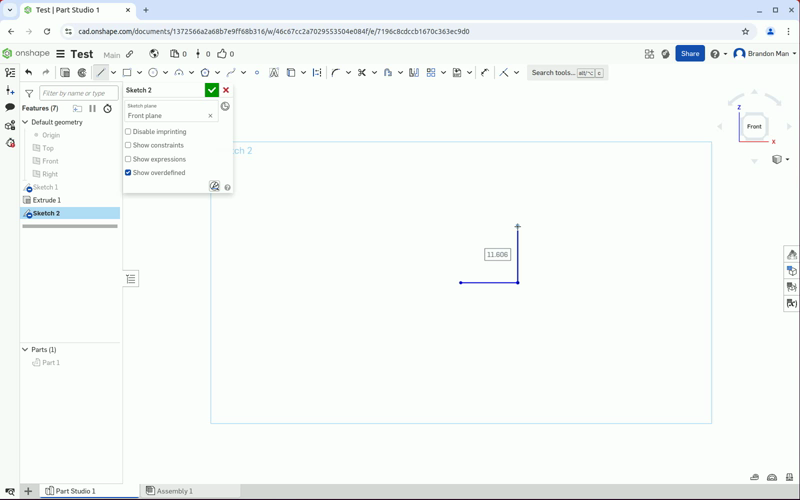
mouse_move(547, 226)
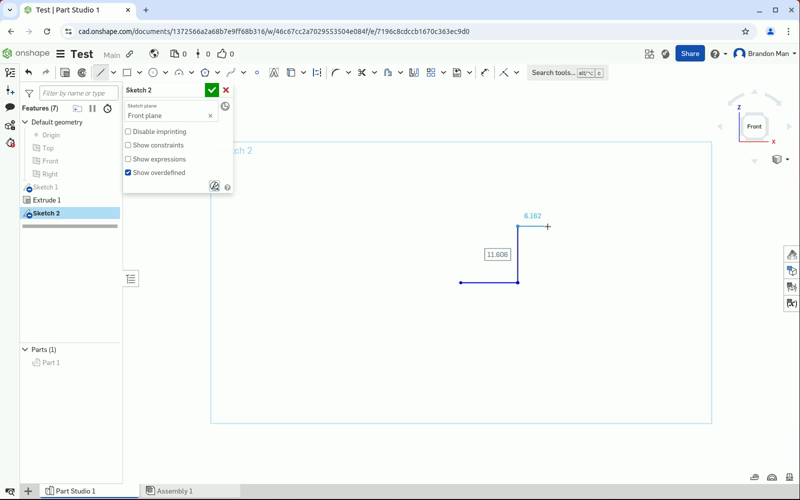
mouse_move(460, 226)
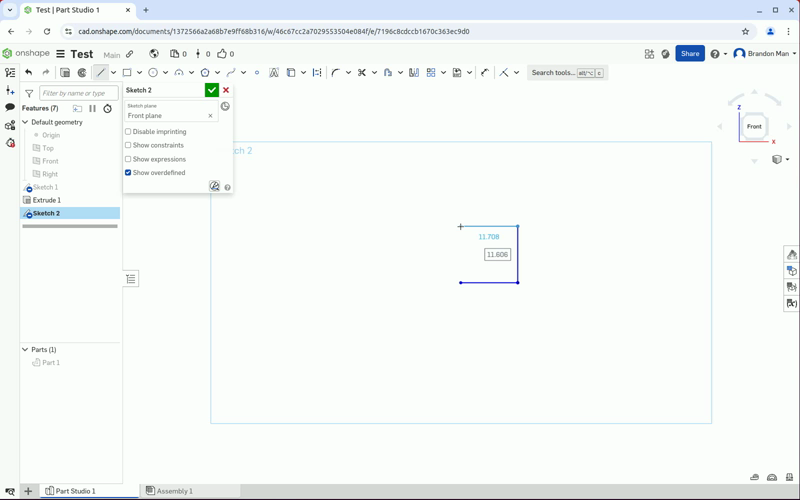
click(460, 226)
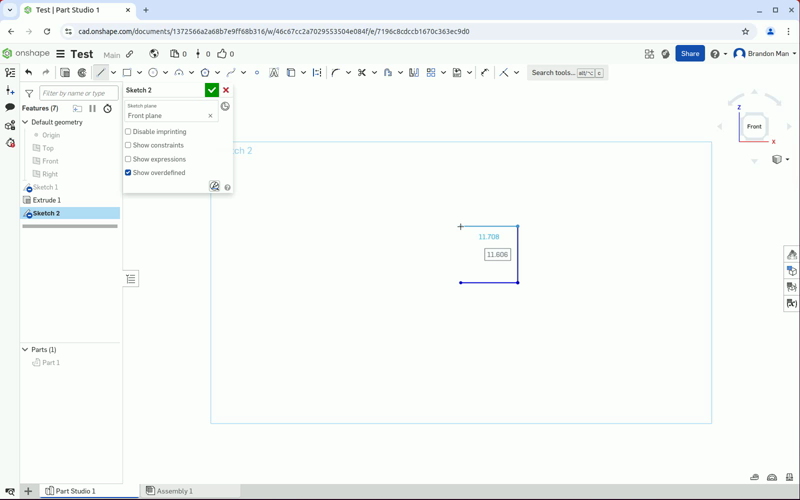
key_up(shift)
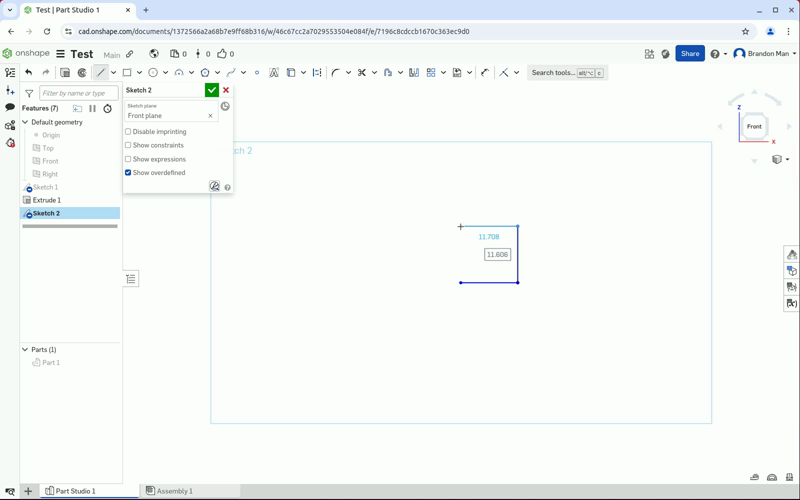
mouse_move(490, 226)
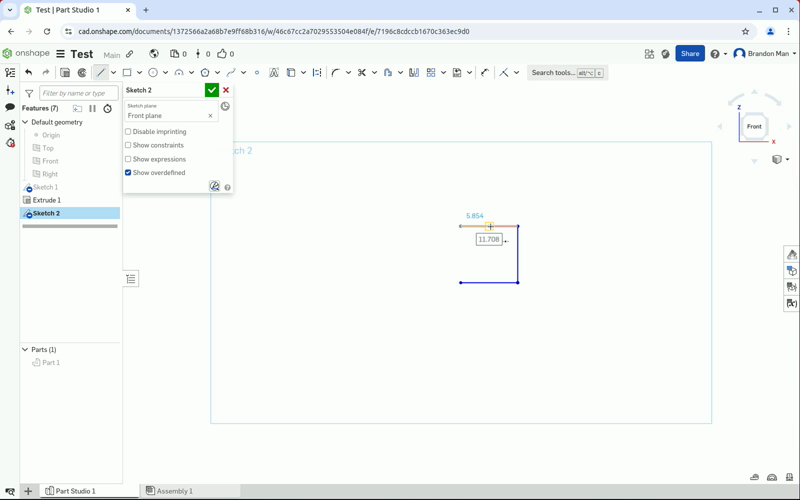
key_down(shift)
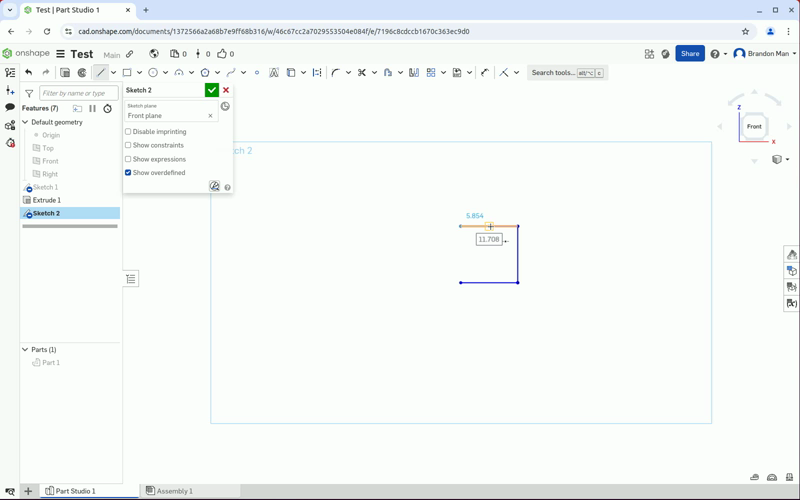
mouse_move(460, 282)
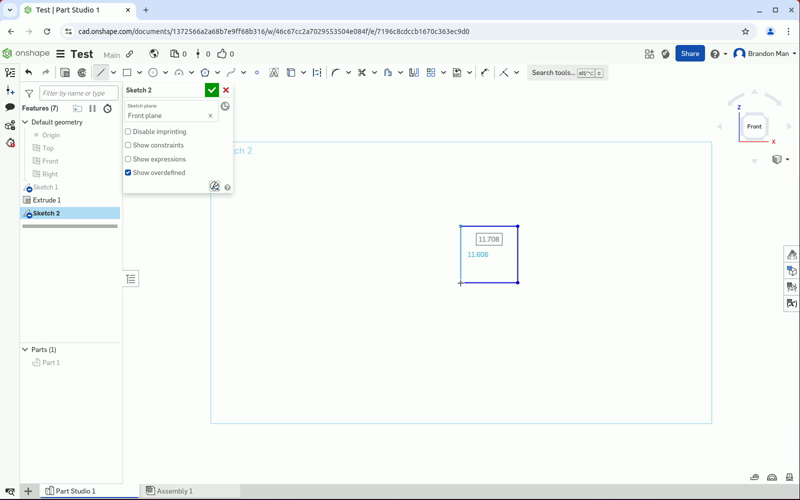
key_up(shift)
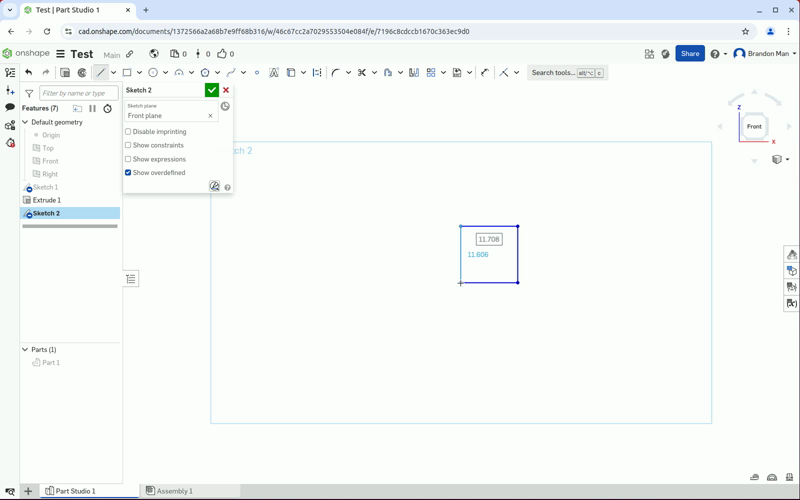
click(460, 282)
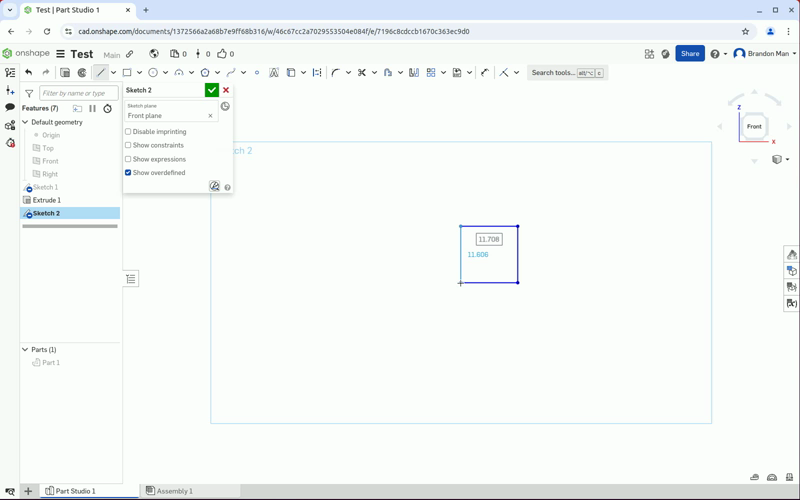
key(esc)
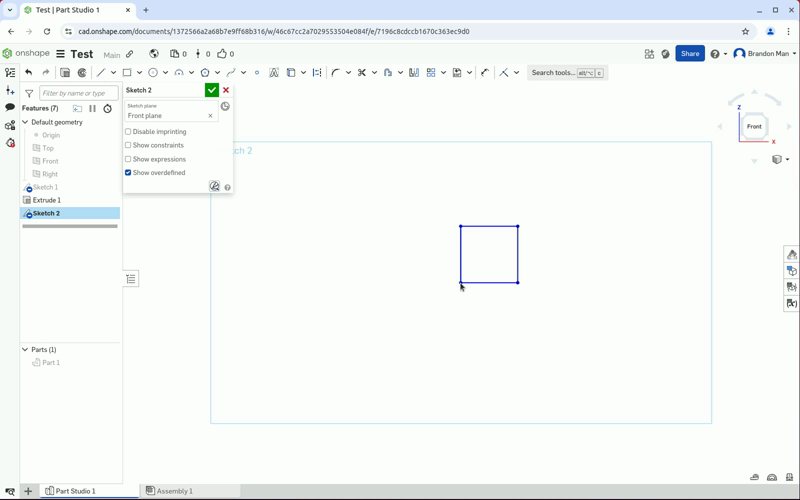
mouse_move(474, 279)
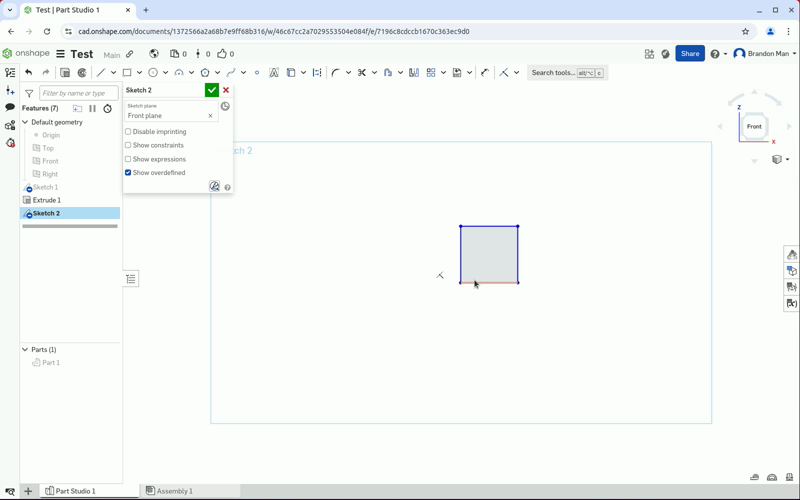
click(474, 279)
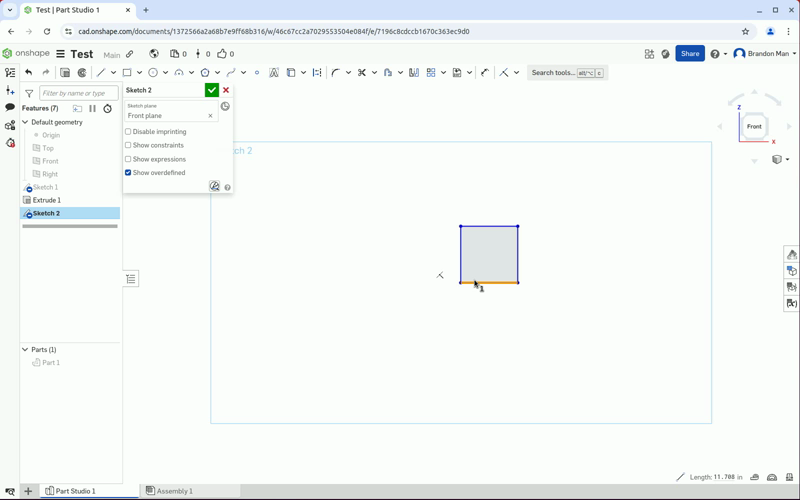
mouse_move(73, 352)
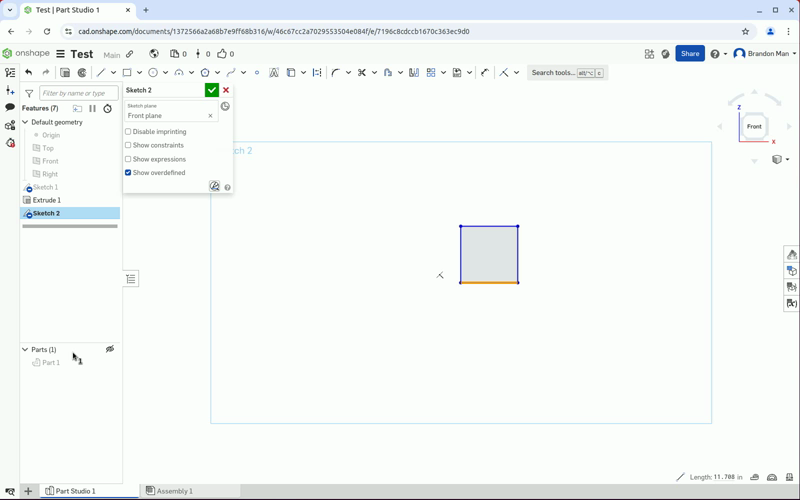
key(shift+y)
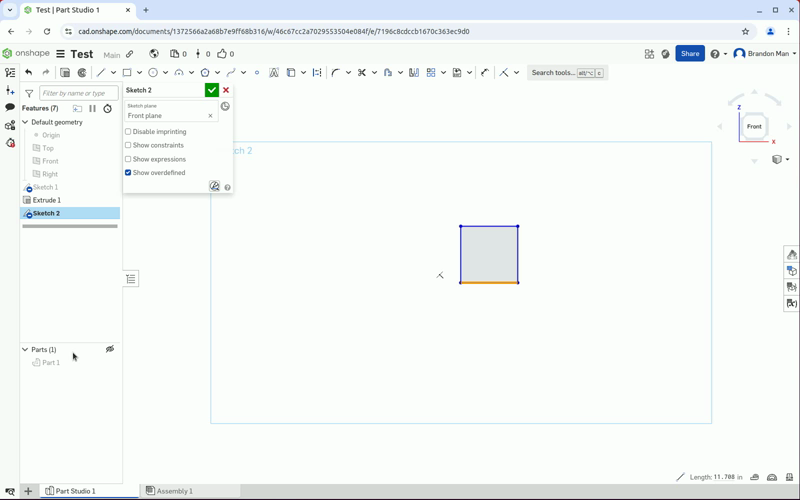
key(shift+e)
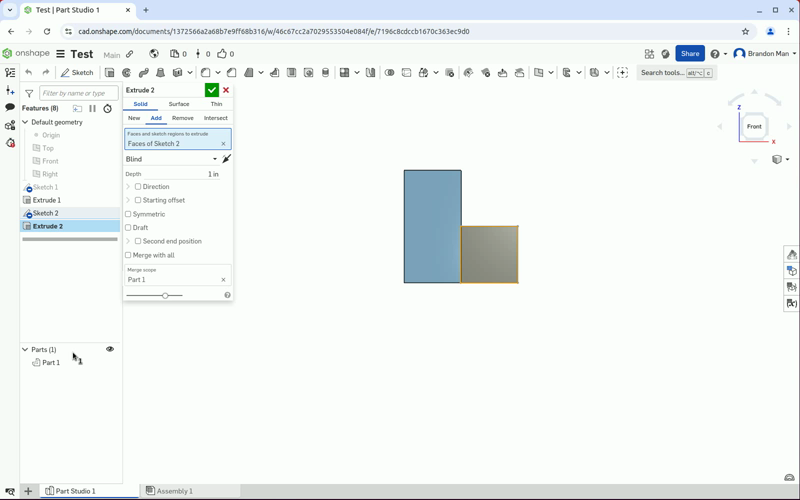
mouse_move(143, 106)
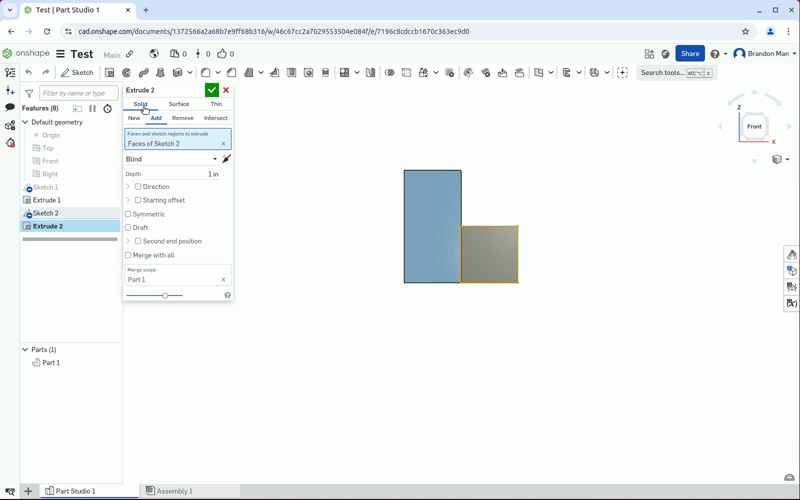
click(143, 106)
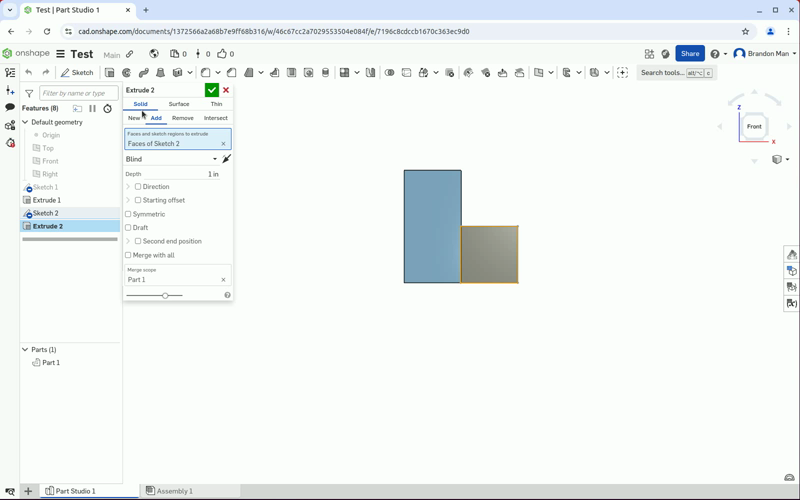
mouse_move(137, 120)
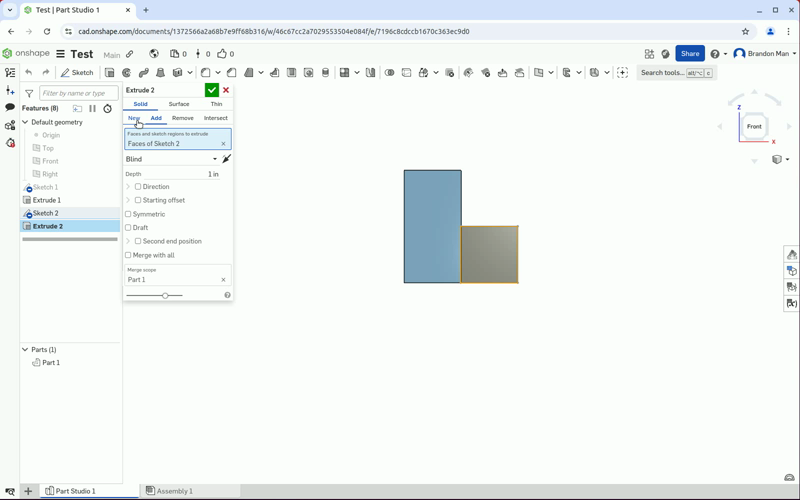
click(137, 120)
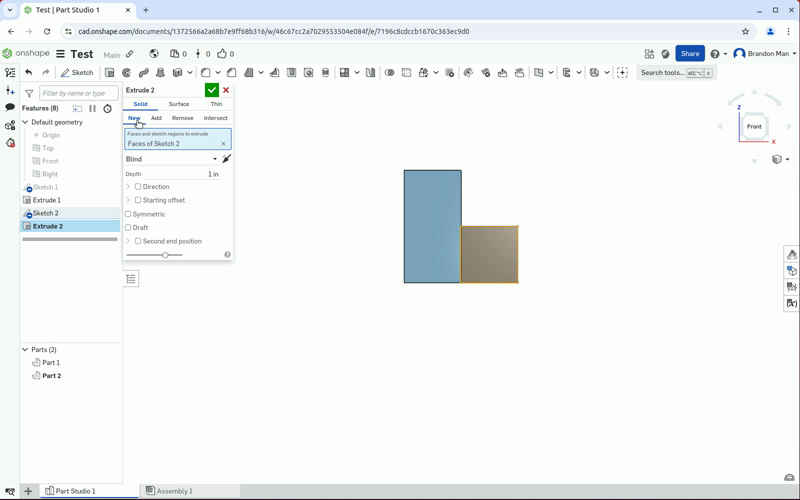
key(tab, 4)
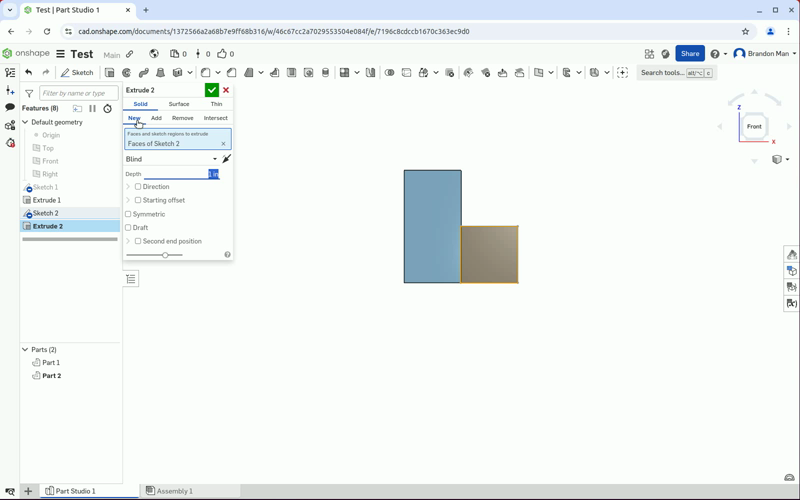
text(11.554)
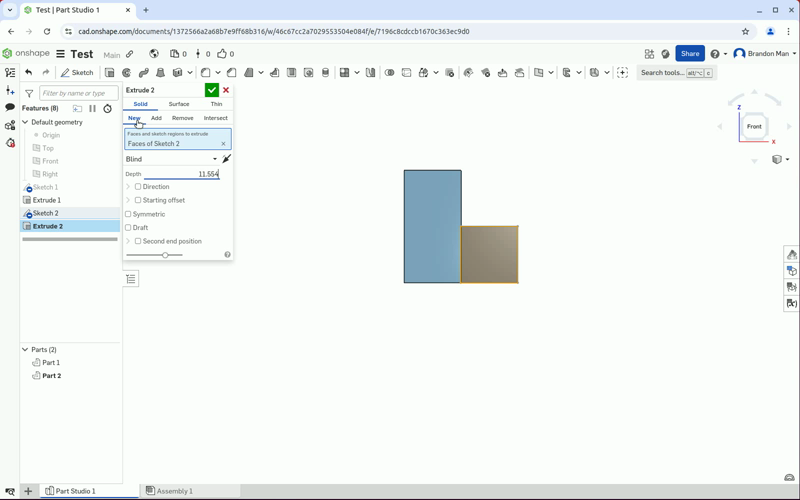
key(enter)
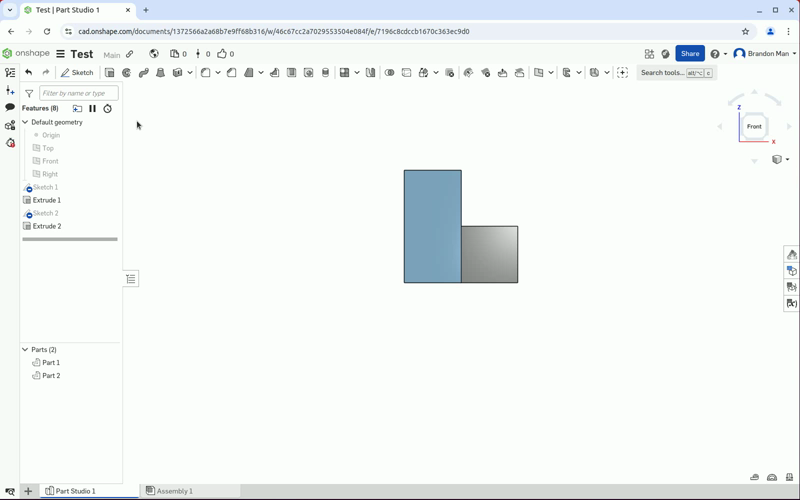
key(shift+h)
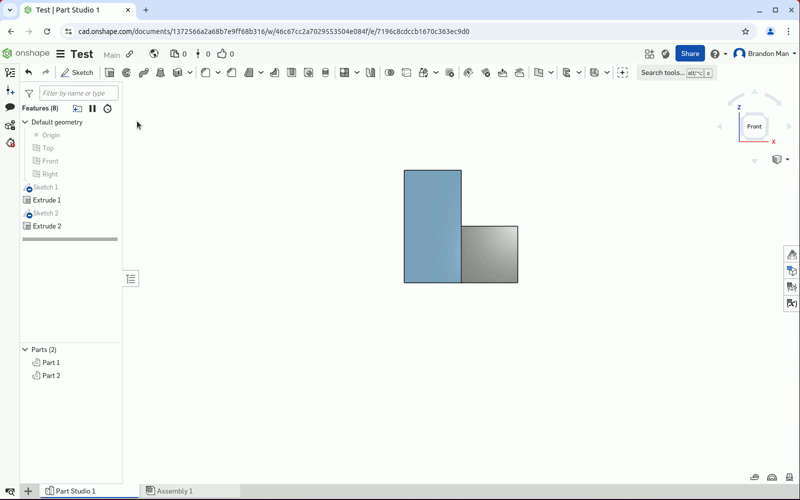
key(shift+h)
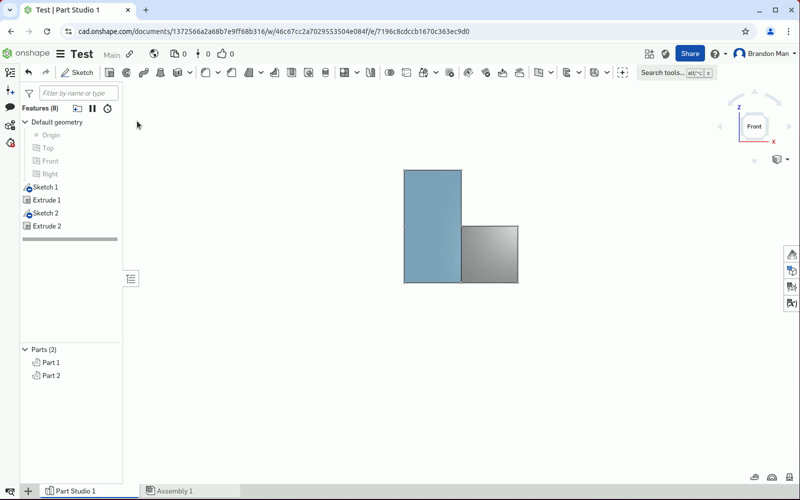
key(shift+7)
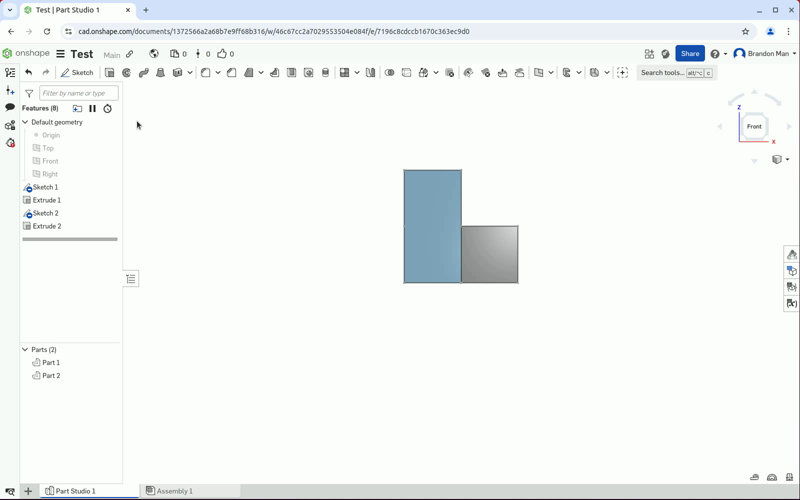
key(left, 2)
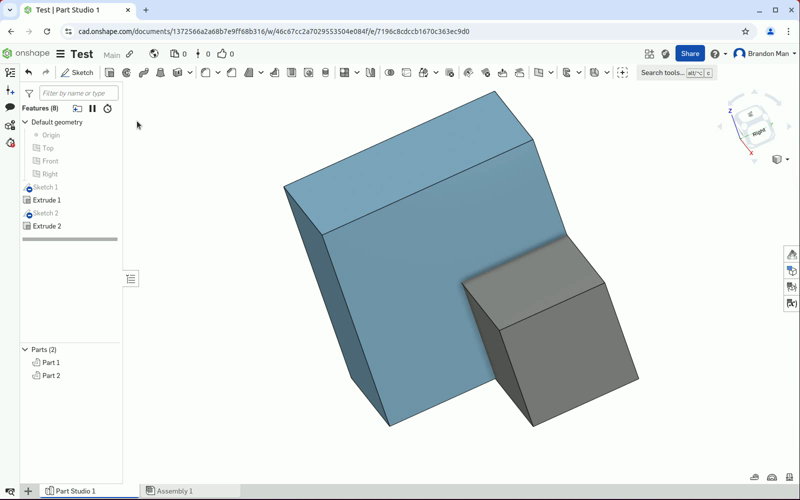
key(down, 2)
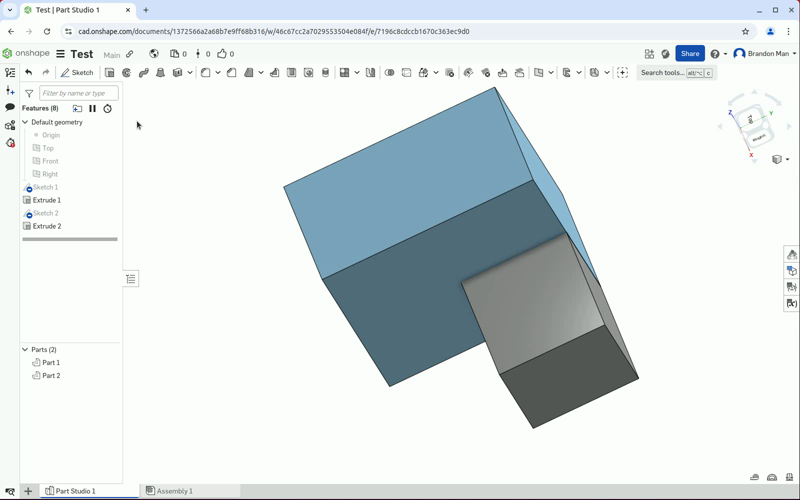
key(up, 2)
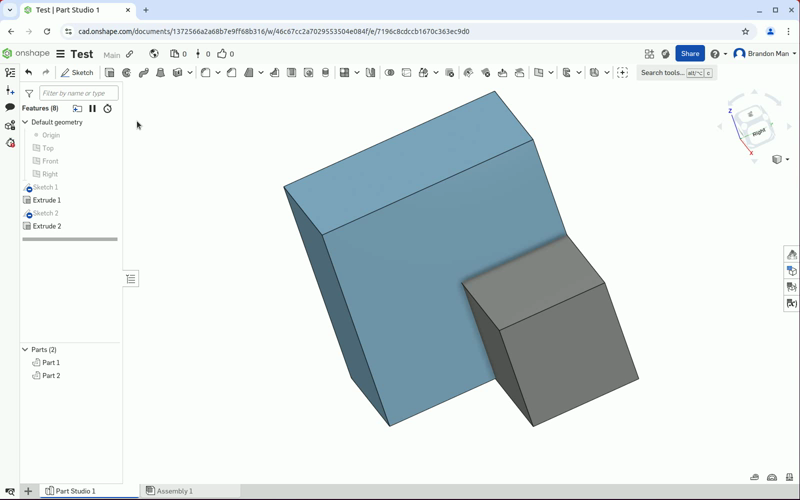
key(right, 2)
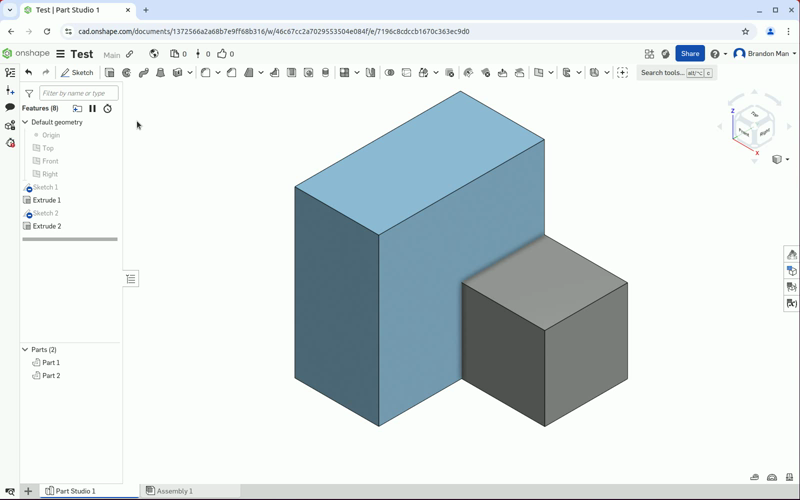
mouse_move(73, 189)
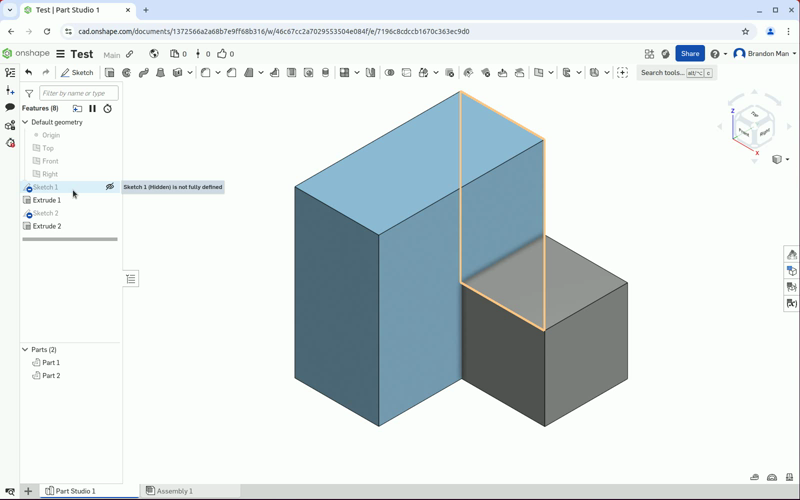
click(73, 189)